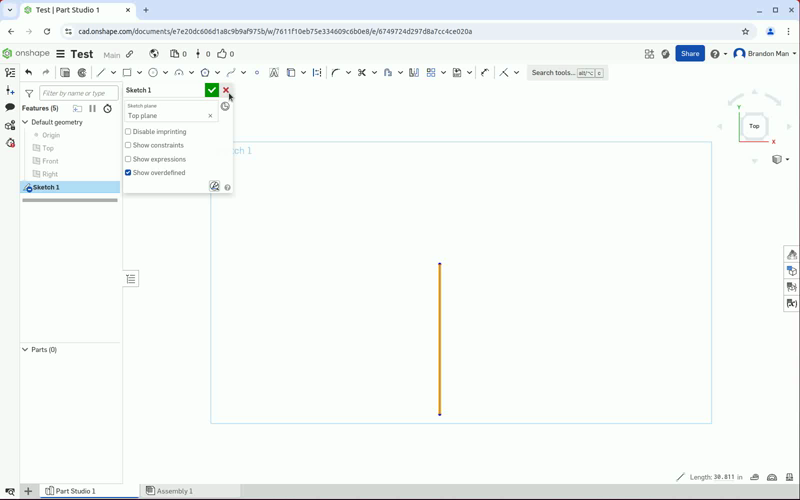
key(shift+h)
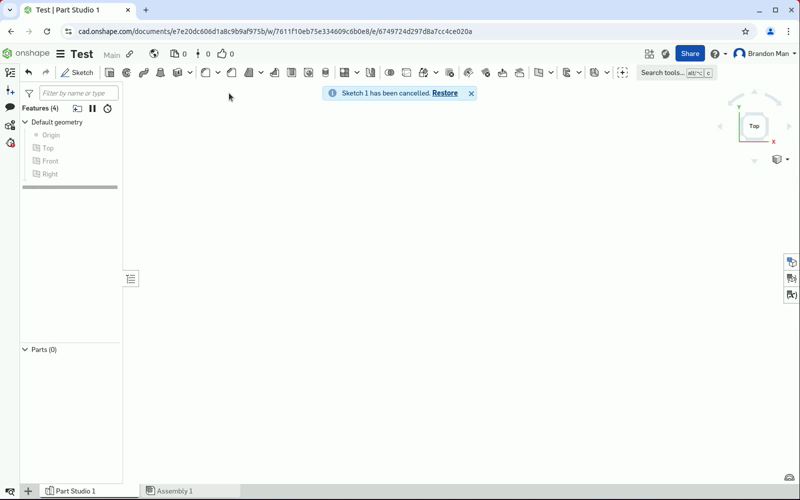
mouse_move(73, 352)
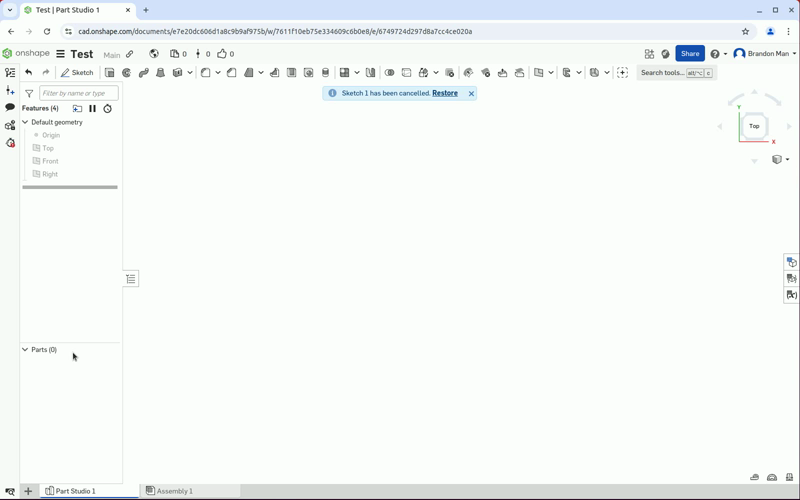
key(y)
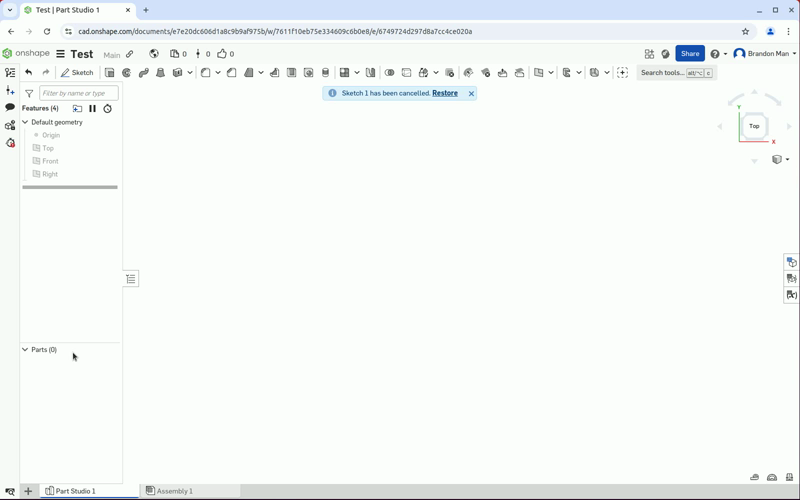
key(shift+p)
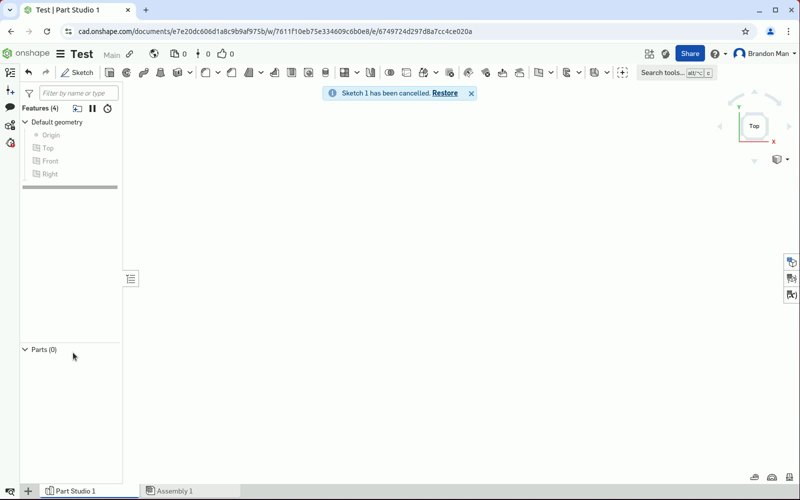
key(space)
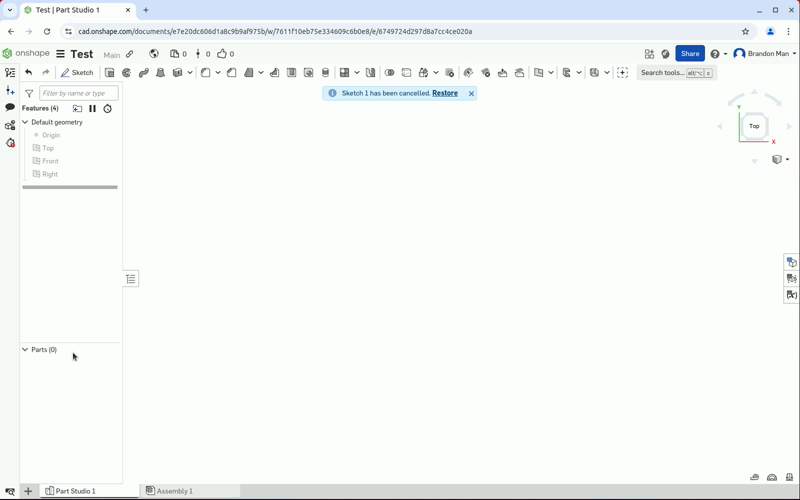
key_down(shift)
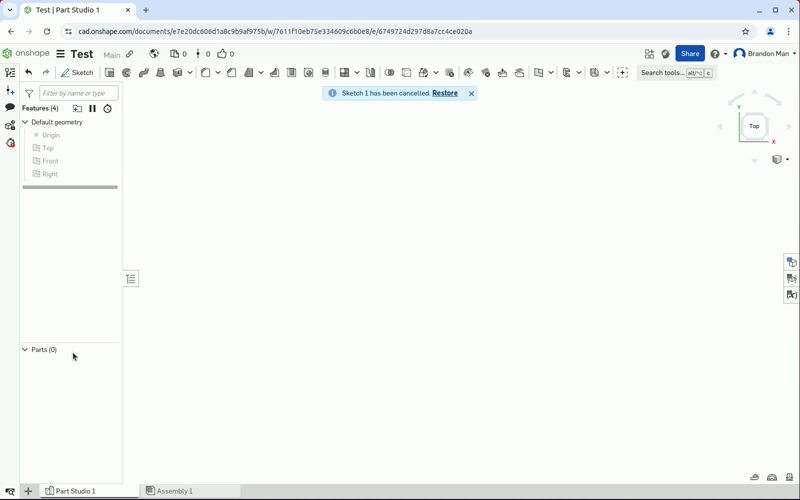
key(up)
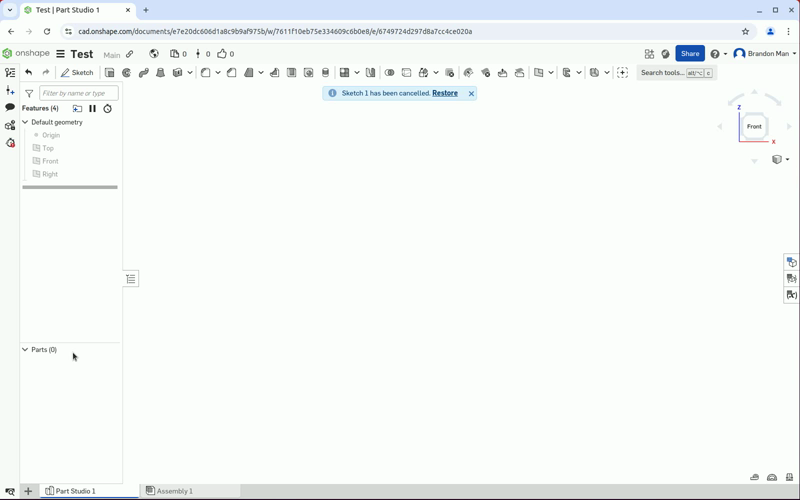
key_up(shift)
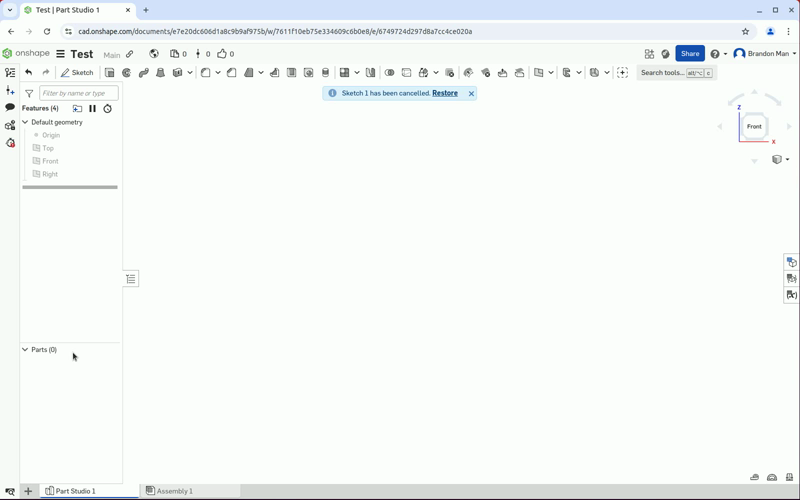
mouse_move(73, 352)
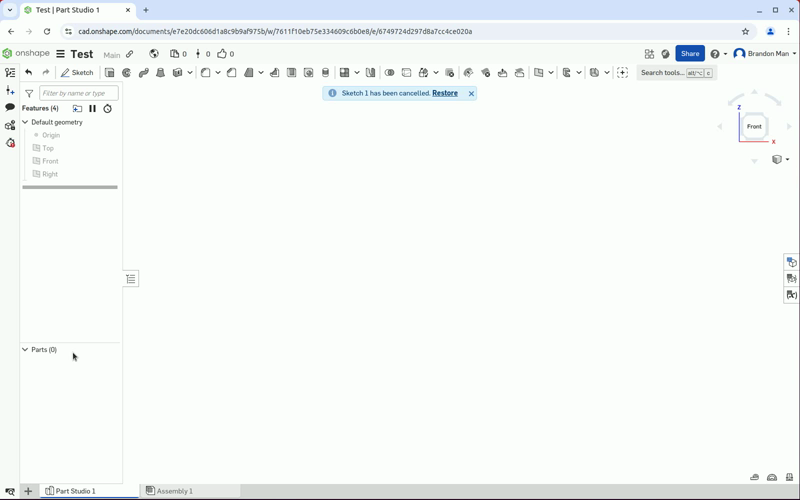
key(shift+y)
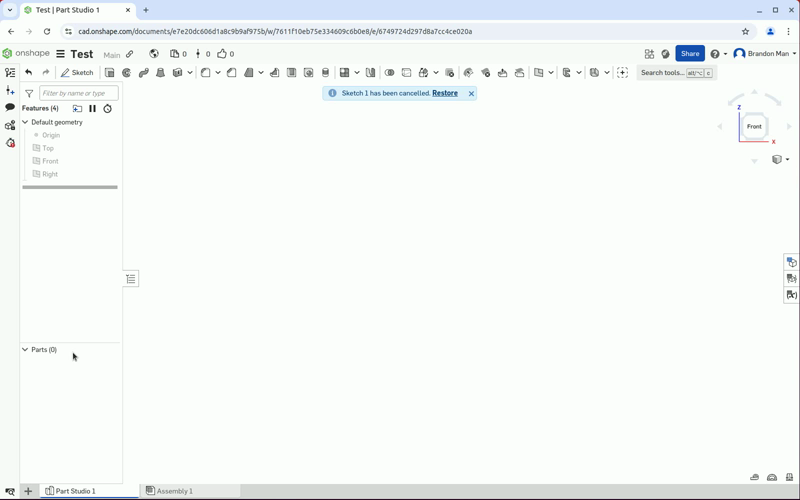
key(shift+s)
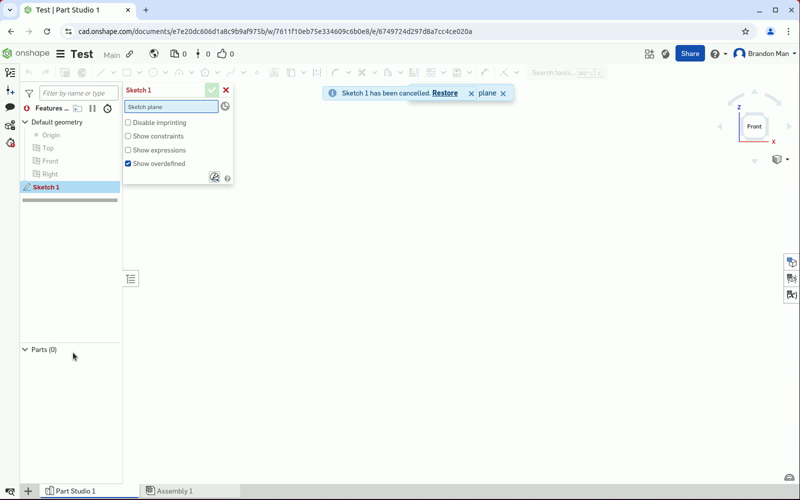
mouse_move(73, 163)
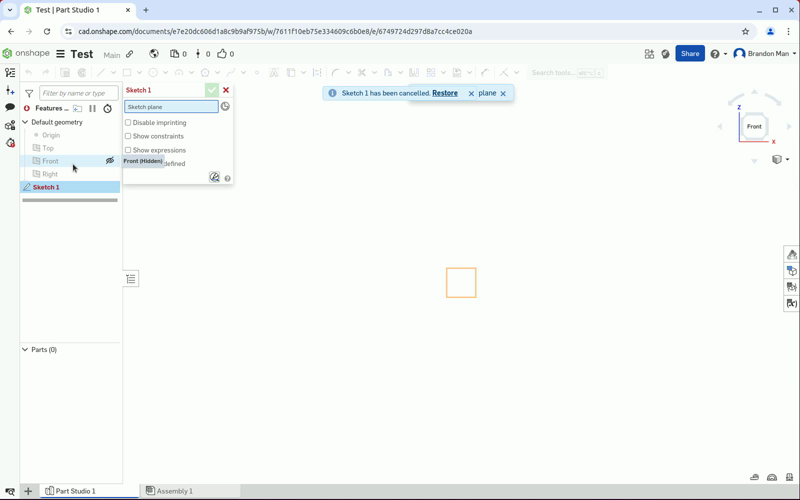
click(73, 163)
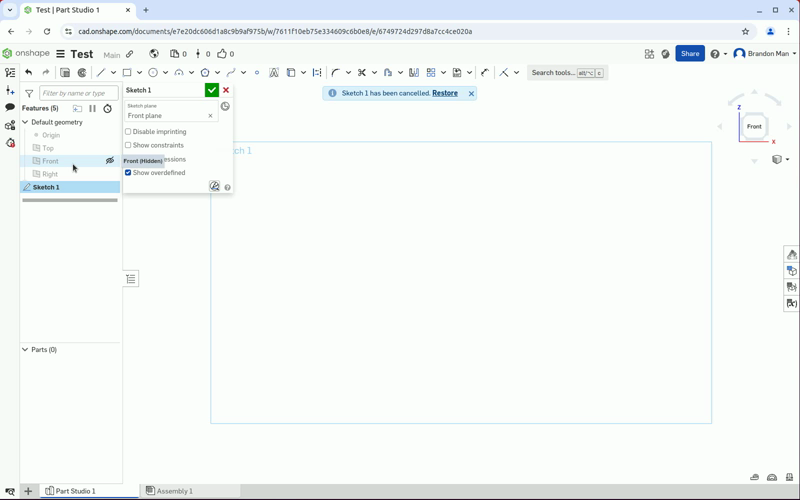
mouse_move(73, 352)
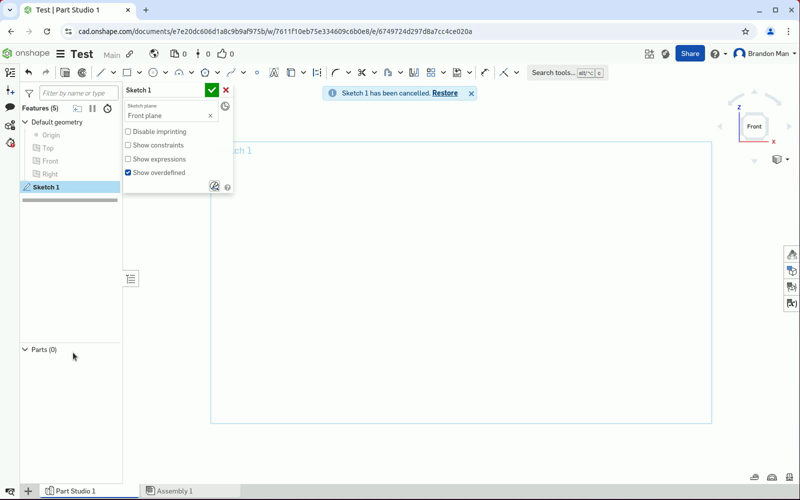
key(y)
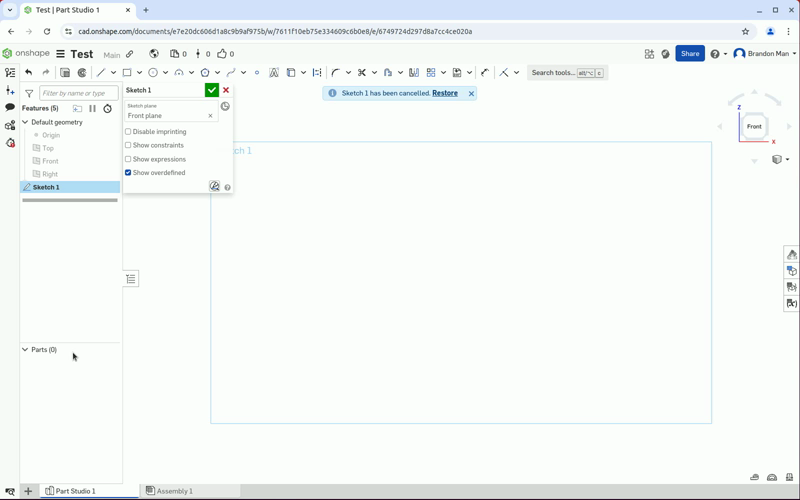
key(l)
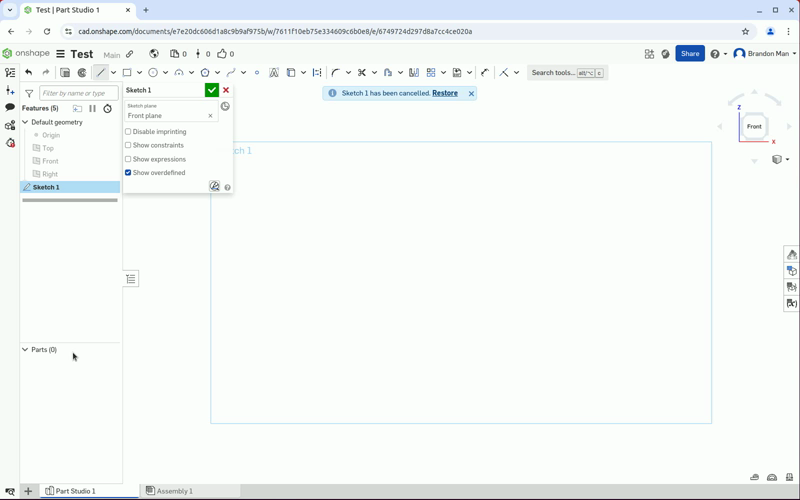
key_down(shift)
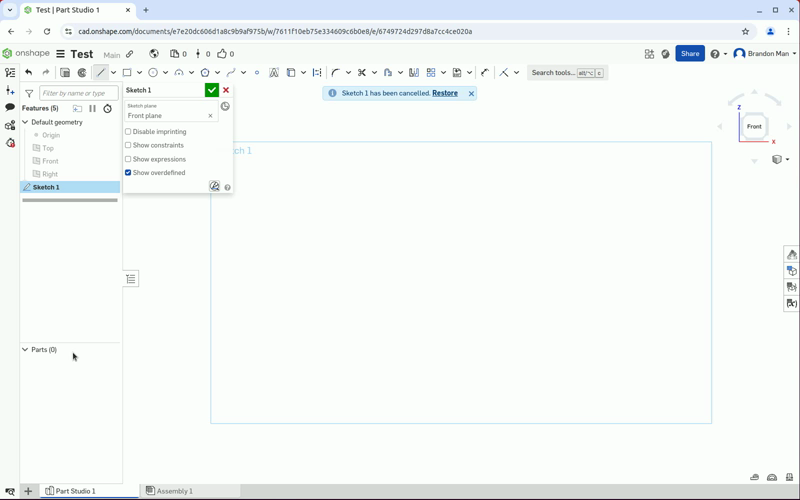
mouse_move(413, 348)
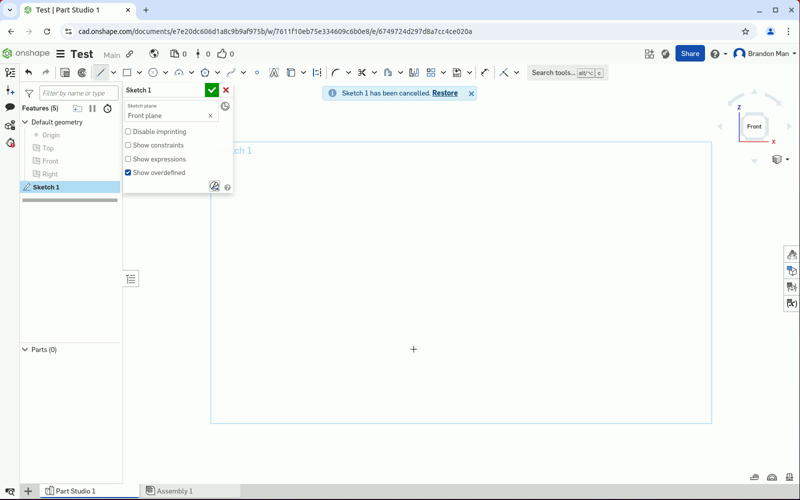
click(413, 348)
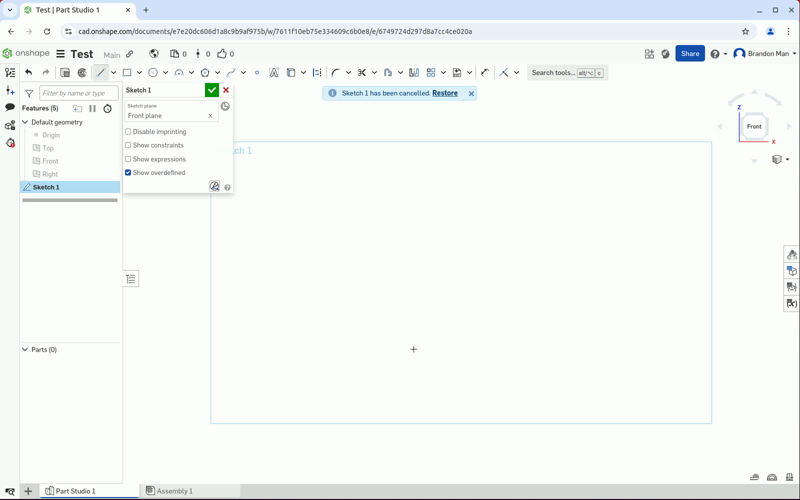
key_up(shift)
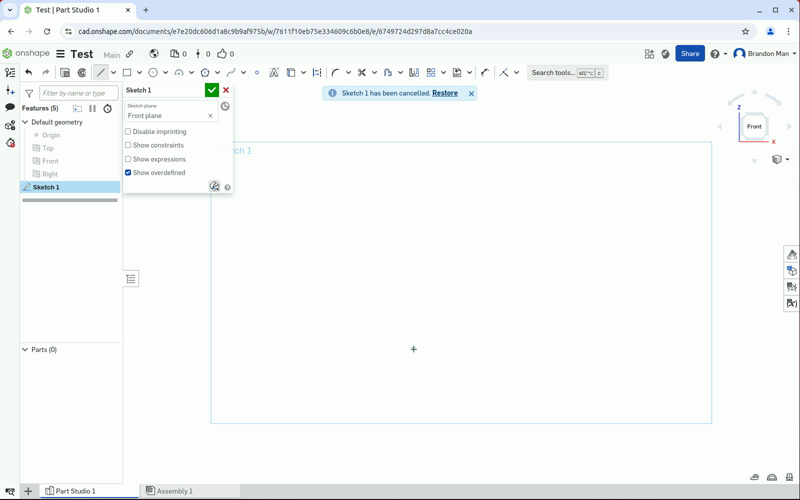
key_down(shift)
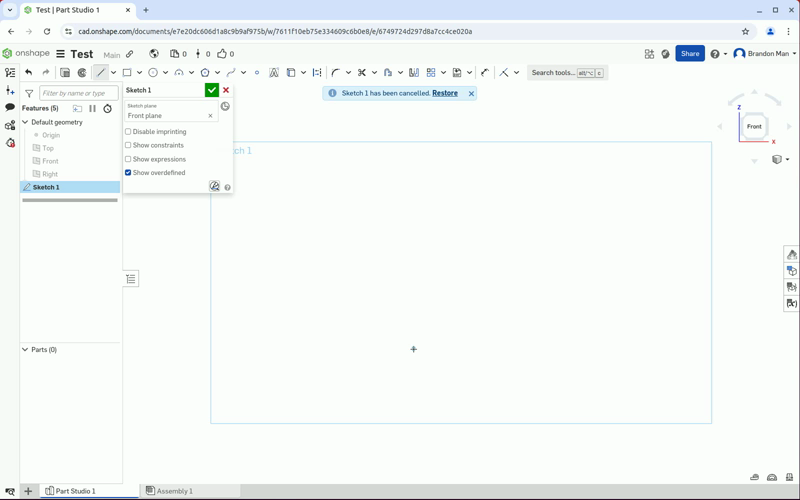
mouse_move(507, 348)
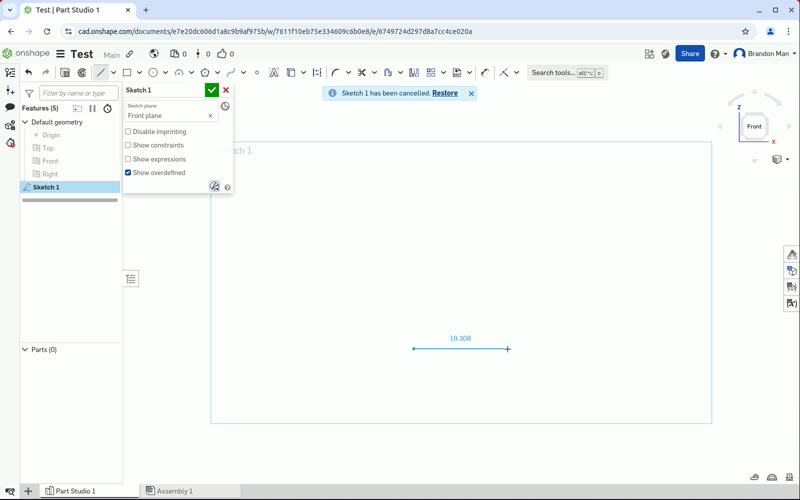
click(507, 348)
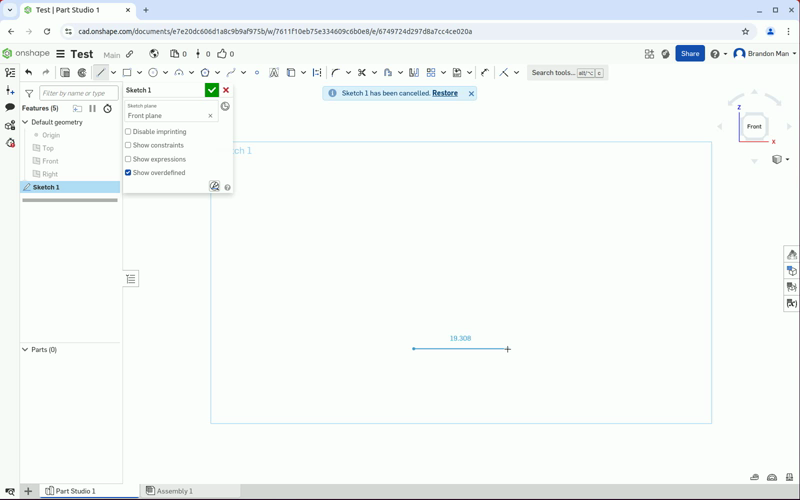
key_up(shift)
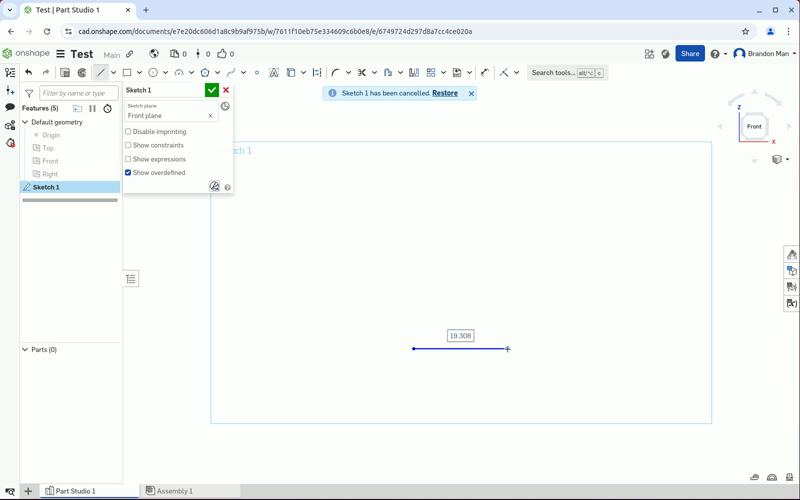
key_down(shift)
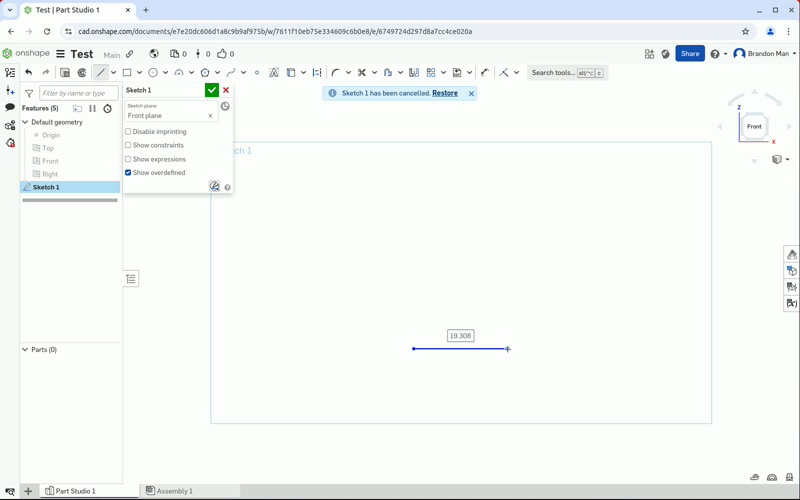
mouse_move(507, 217)
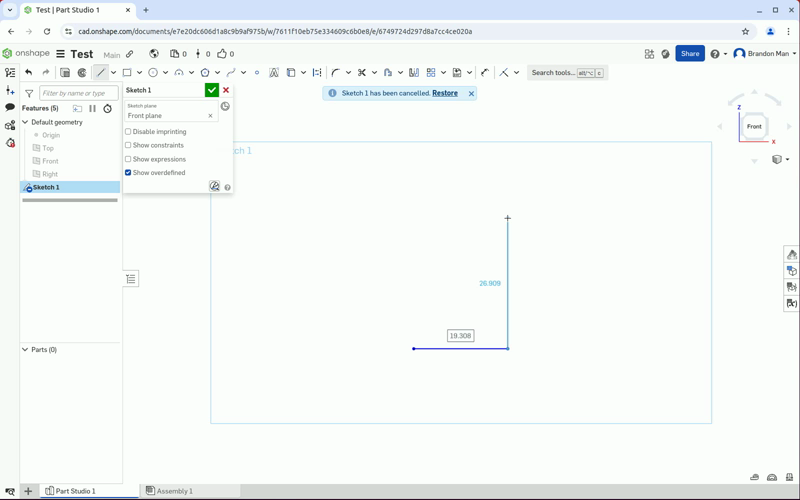
click(507, 217)
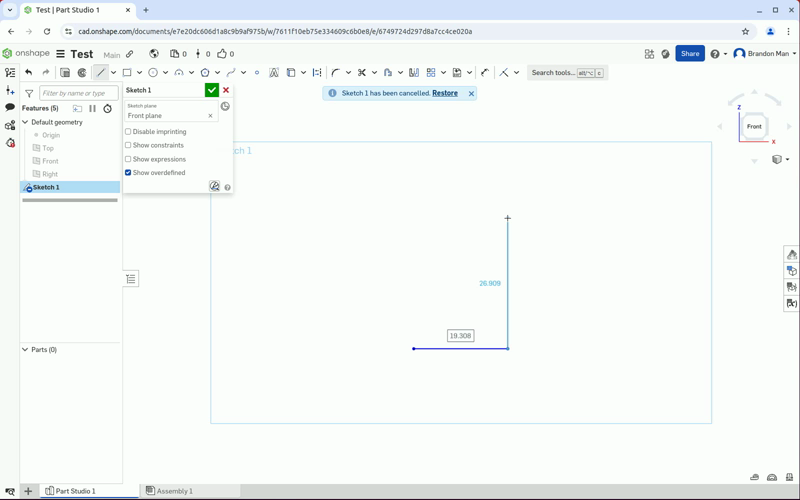
key_up(shift)
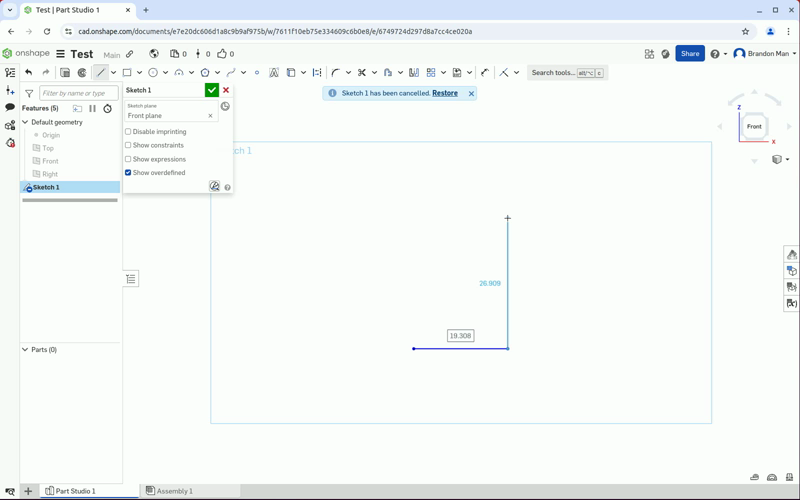
key_down(shift)
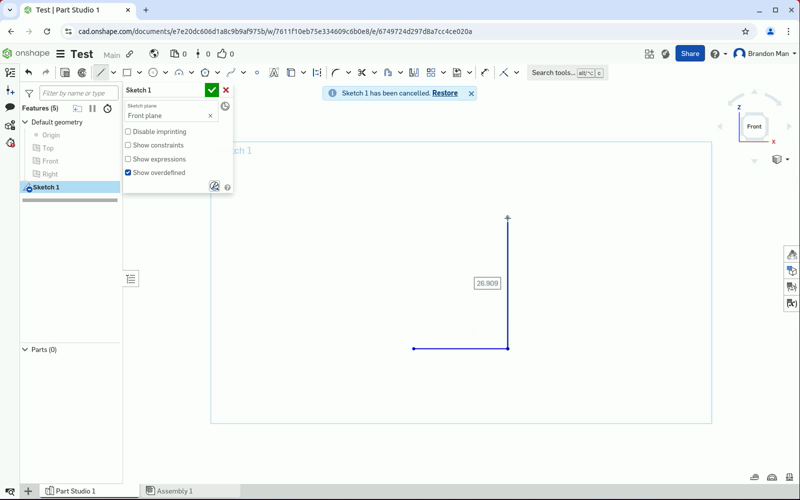
mouse_move(537, 217)
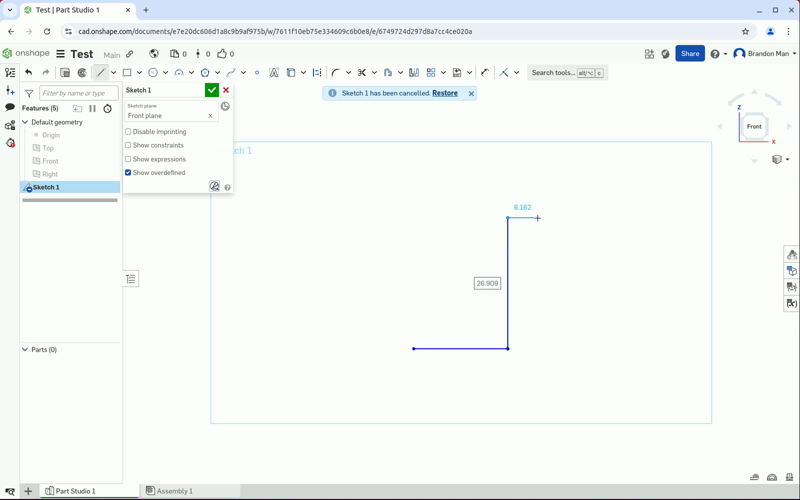
mouse_move(481, 217)
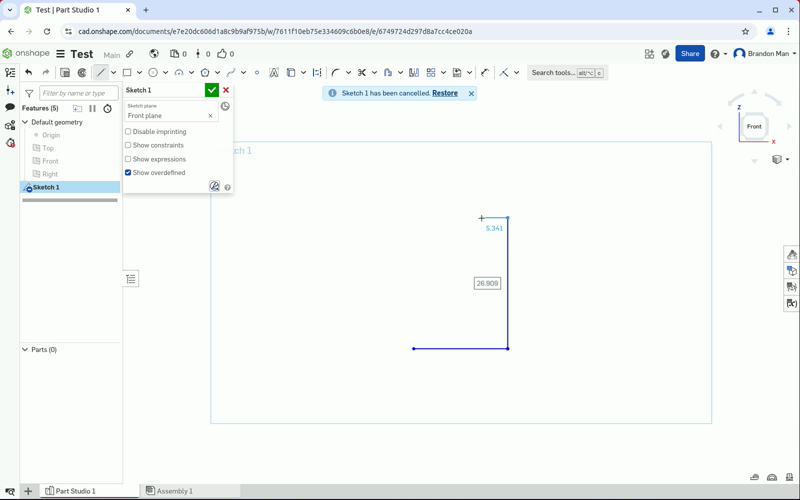
click(481, 217)
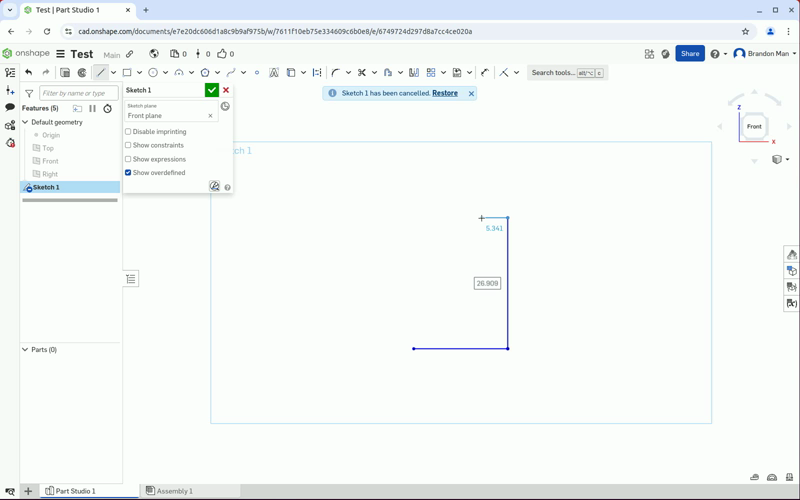
key_up(shift)
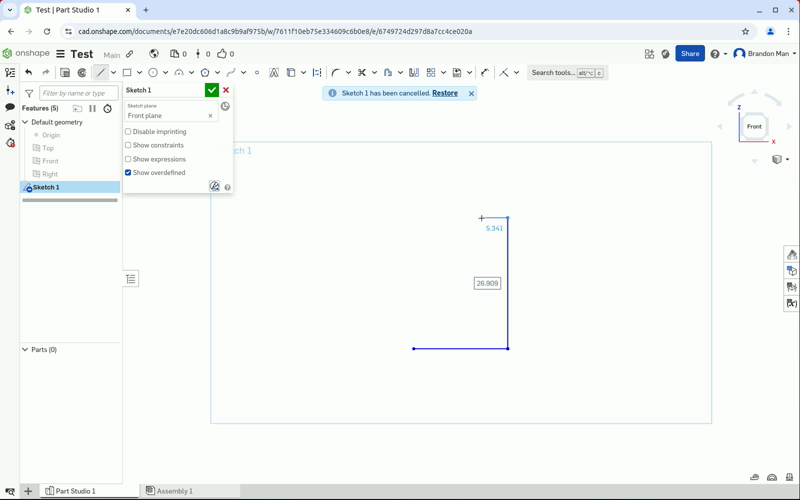
key(esc)
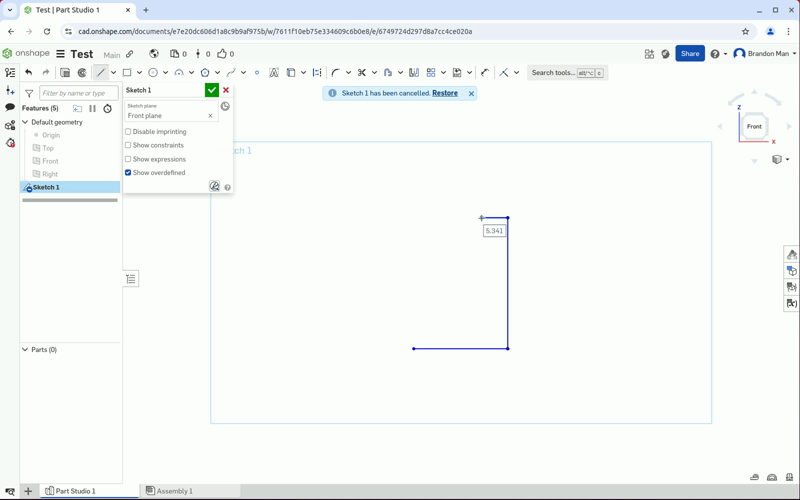
key(a)
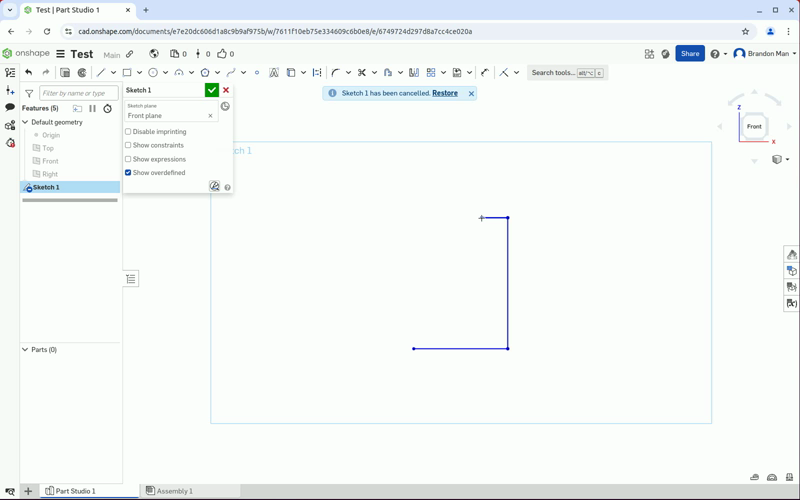
mouse_move(481, 217)
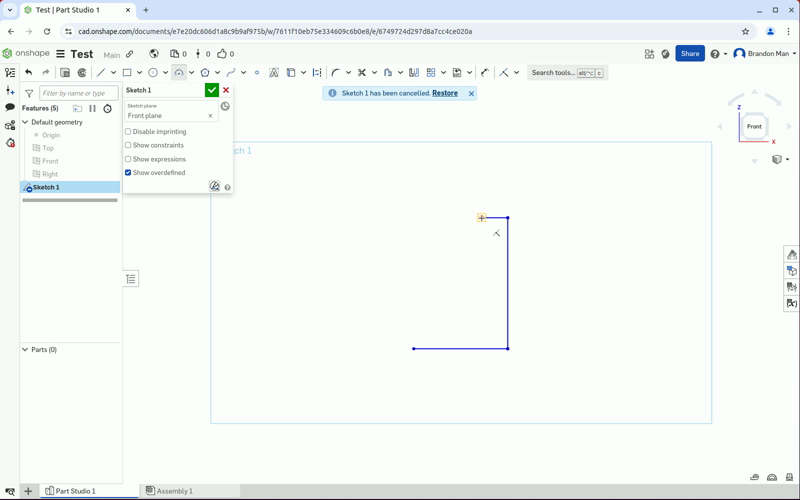
click(481, 217)
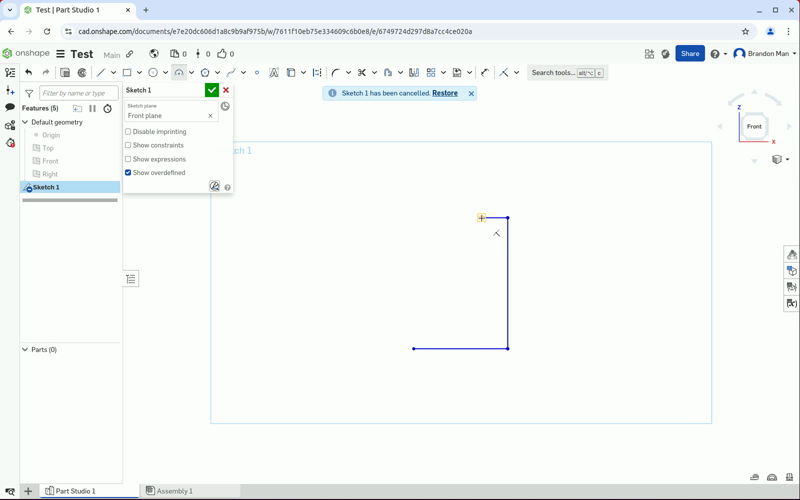
key_down(shift)
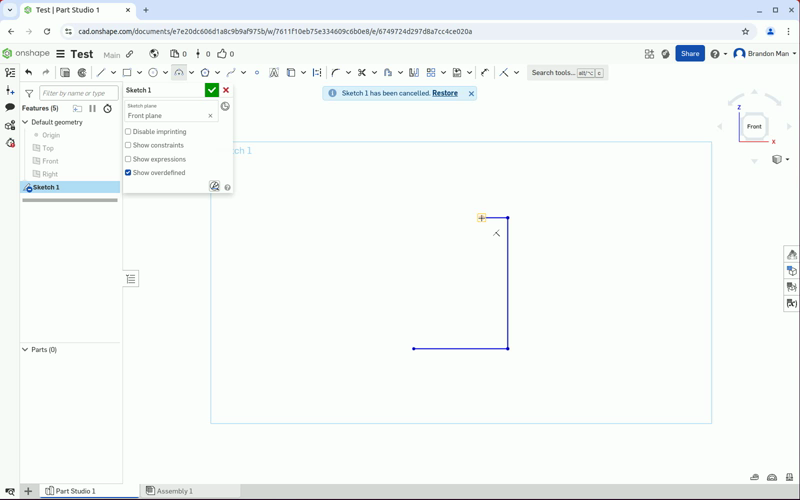
mouse_move(440, 217)
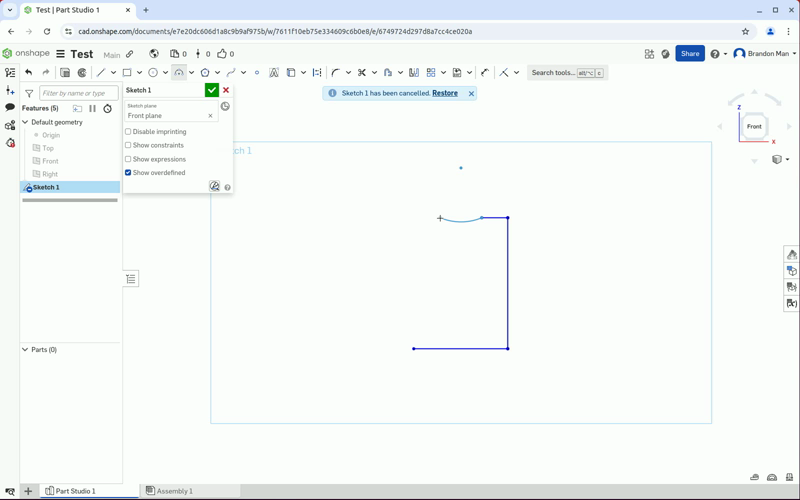
click(440, 217)
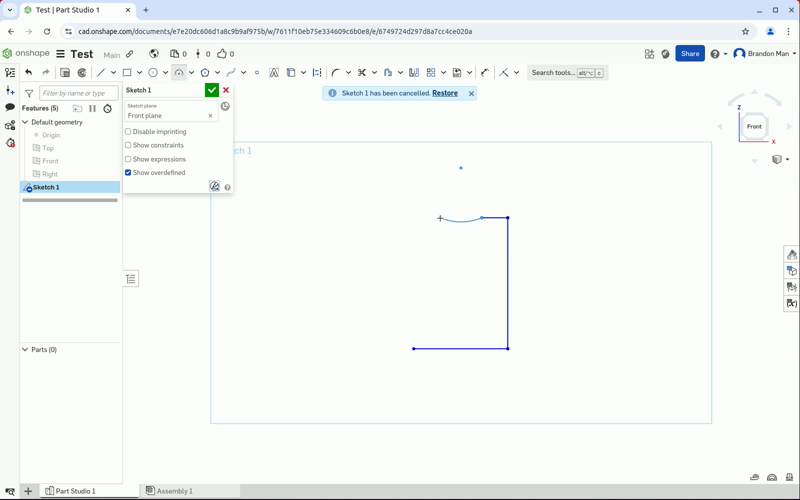
mouse_move(460, 238)
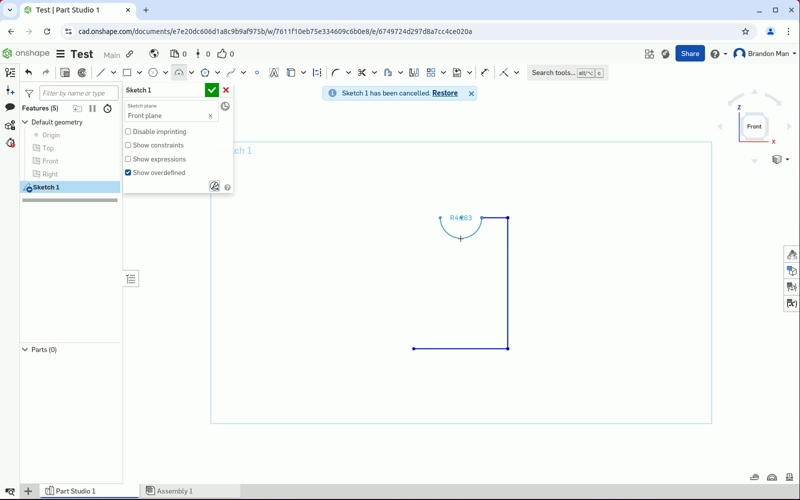
click(460, 238)
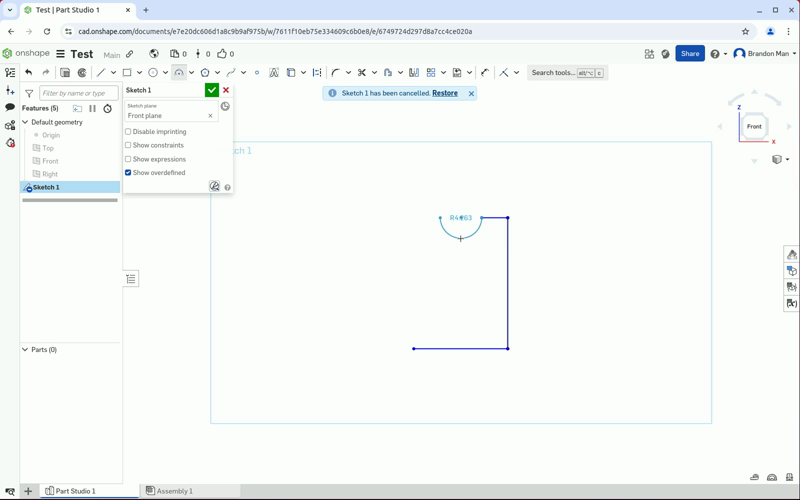
key_up(shift)
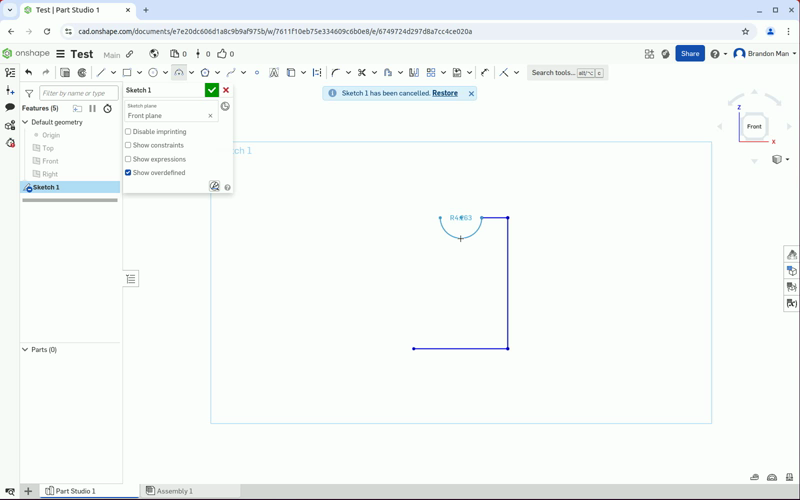
key(esc)
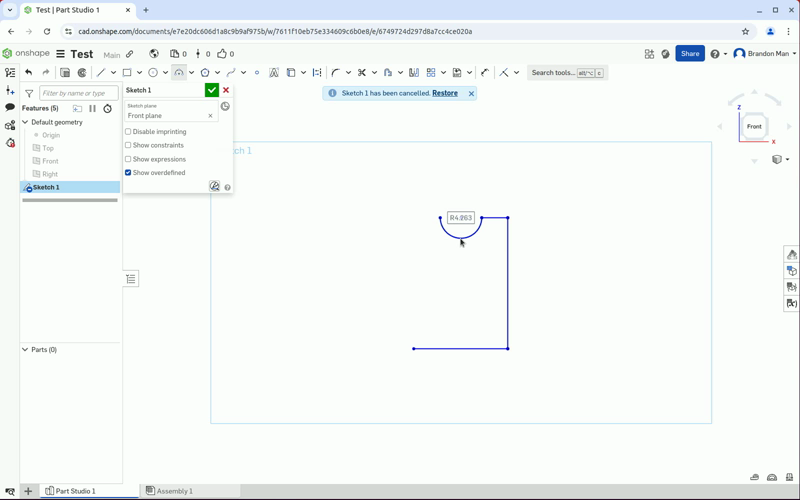
key(l)
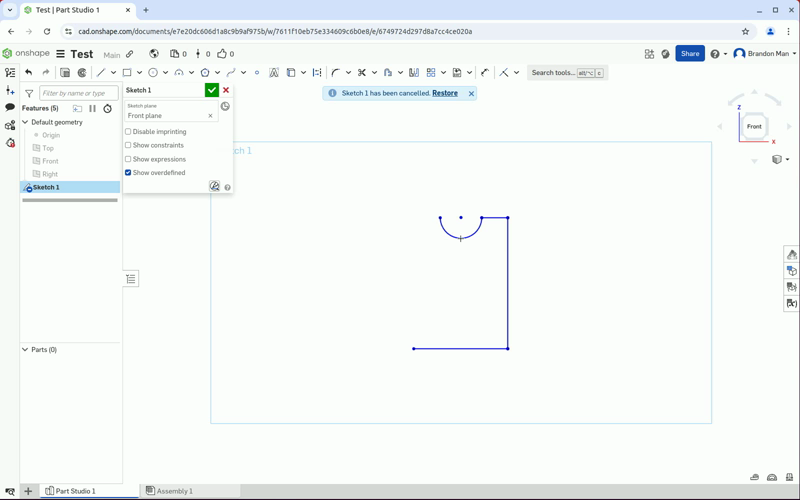
mouse_move(440, 217)
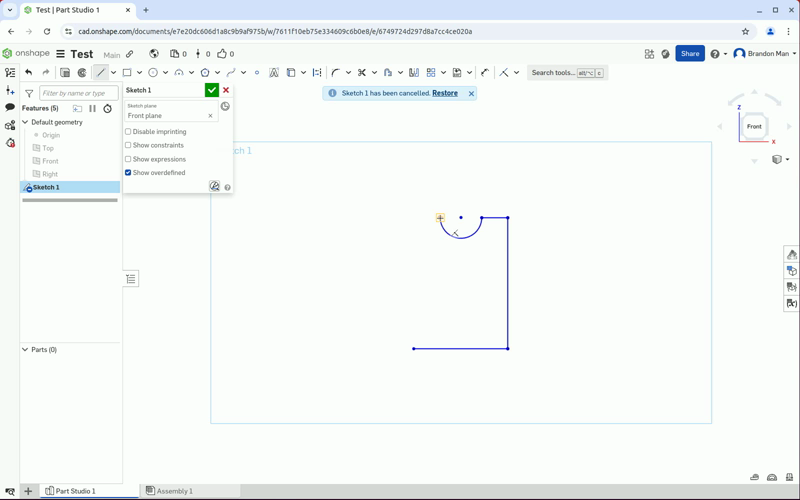
click(440, 217)
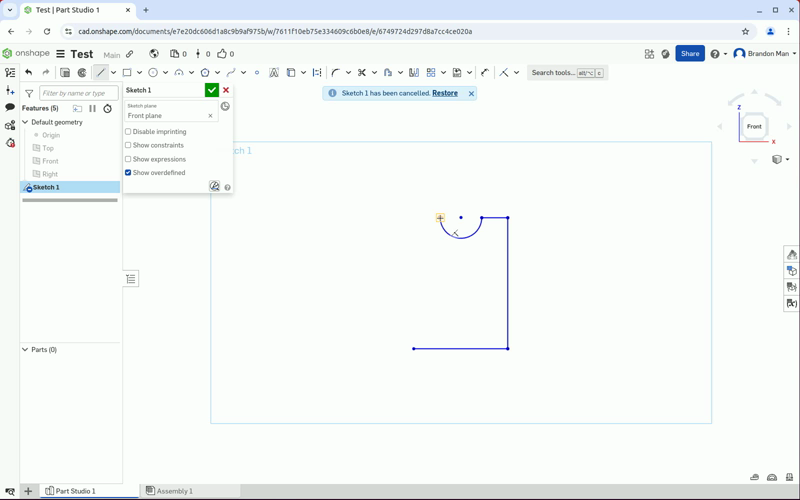
key_down(shift)
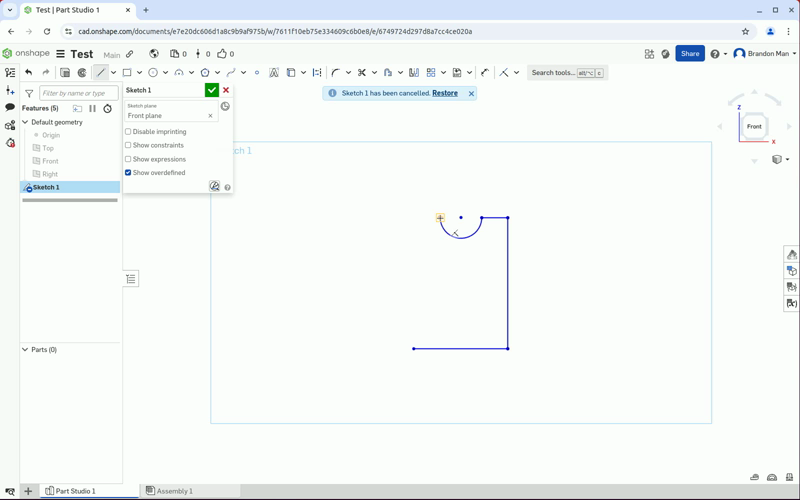
mouse_move(470, 217)
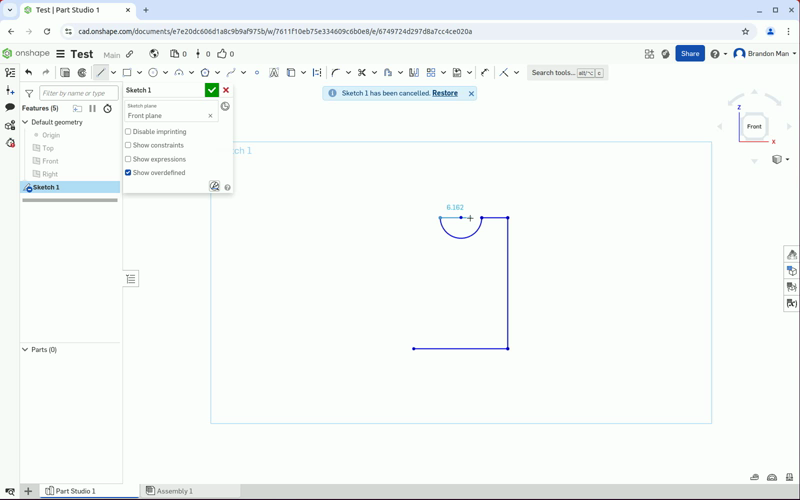
mouse_move(413, 217)
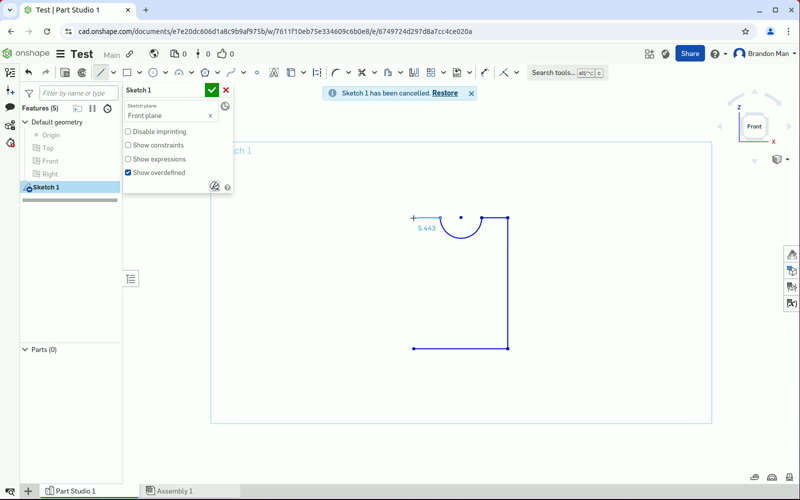
click(413, 217)
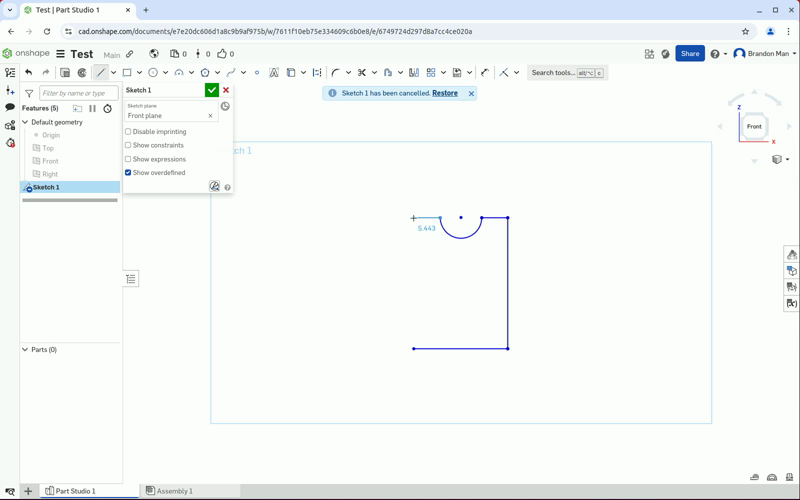
key_up(shift)
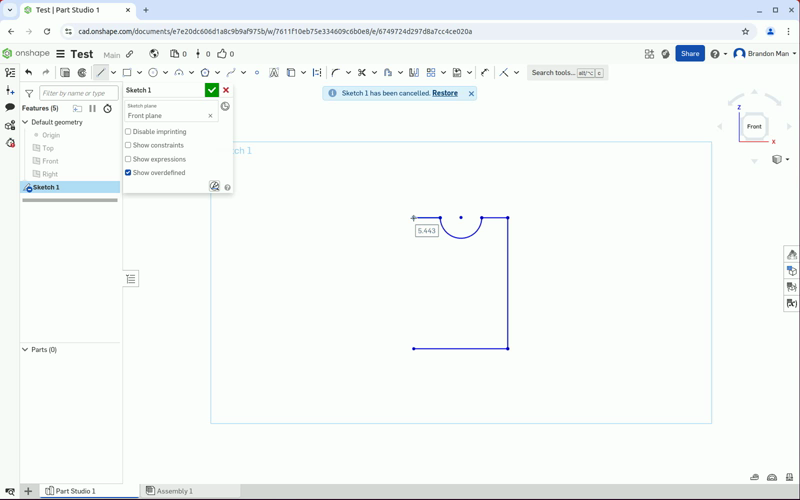
key_down(shift)
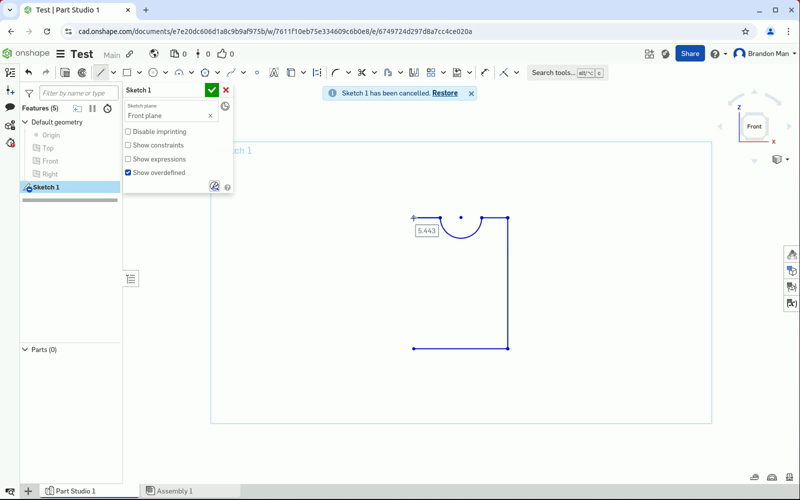
mouse_move(413, 348)
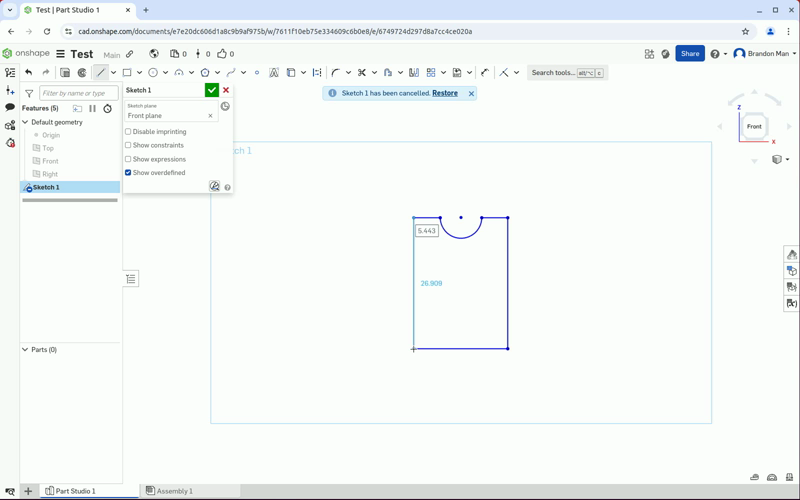
key_up(shift)
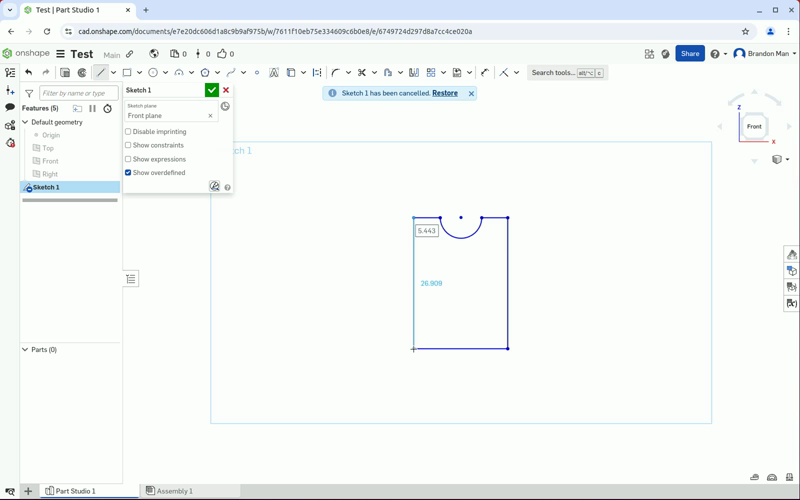
click(413, 348)
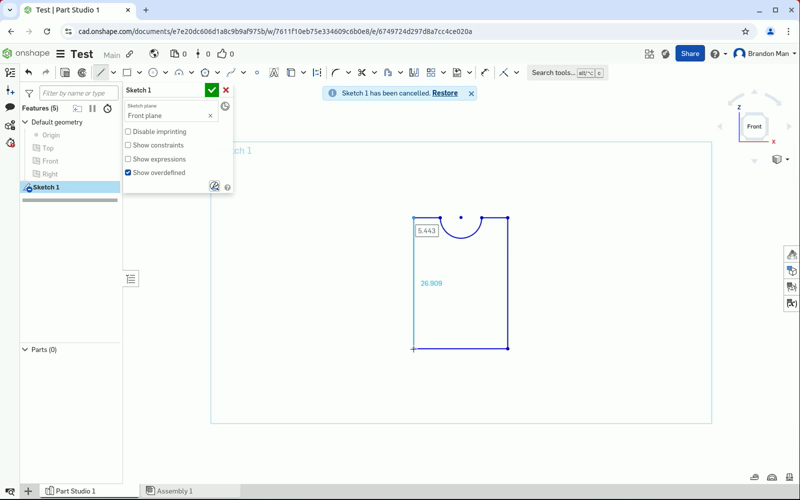
key(esc)
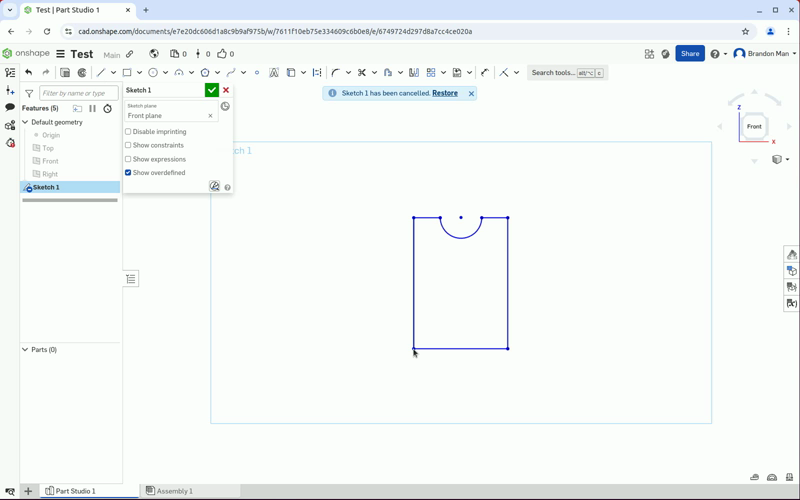
mouse_move(422, 296)
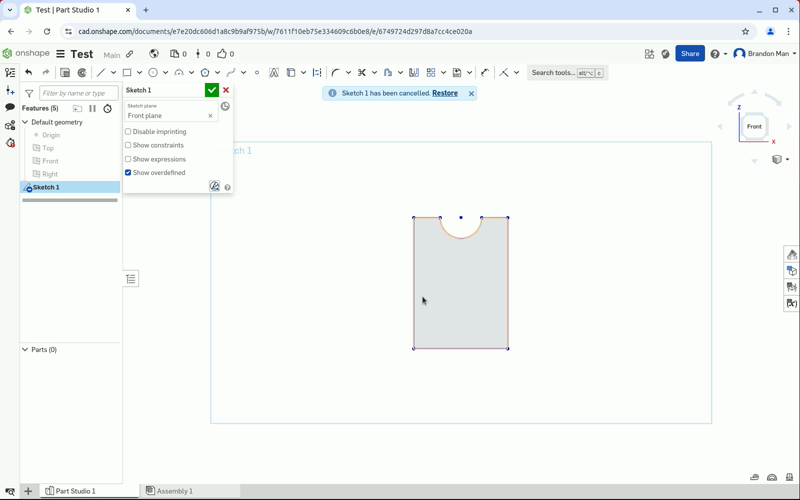
scroll(6)
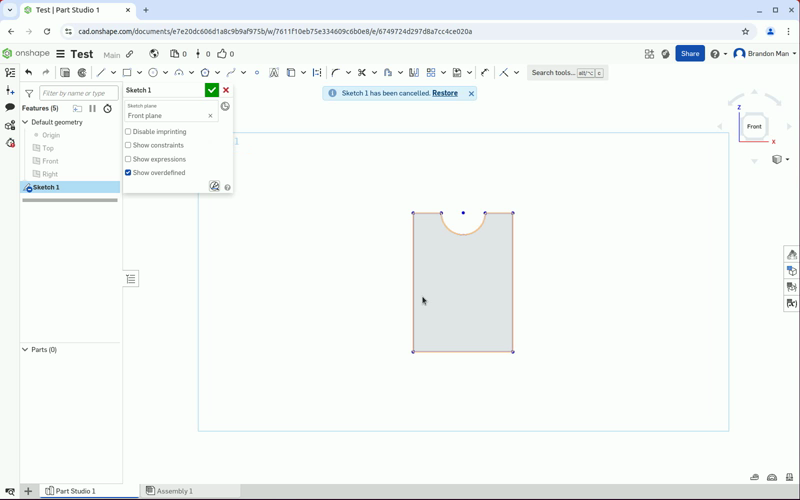
scroll(6)
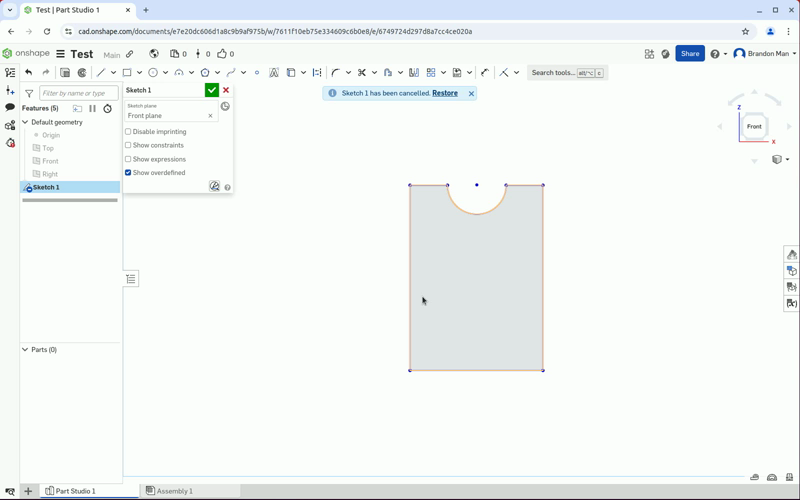
scroll(6)
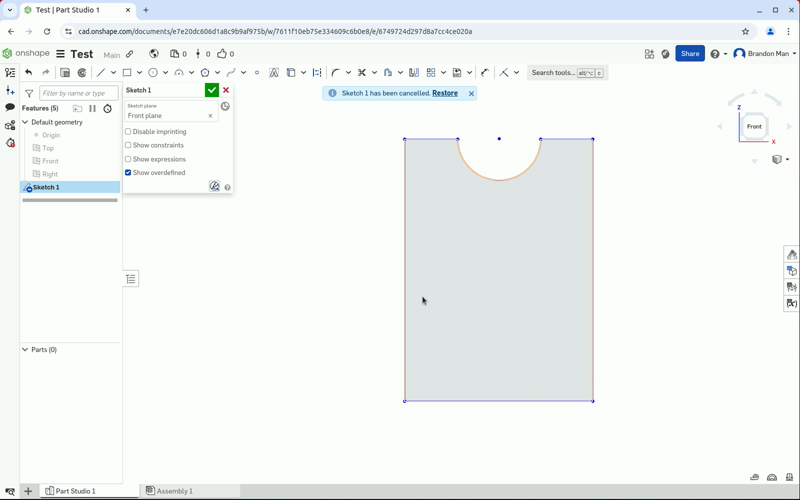
scroll(6)
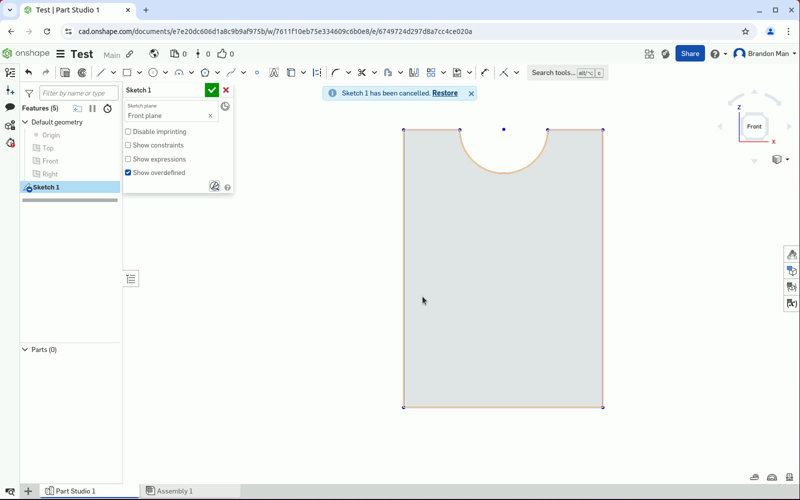
scroll(6)
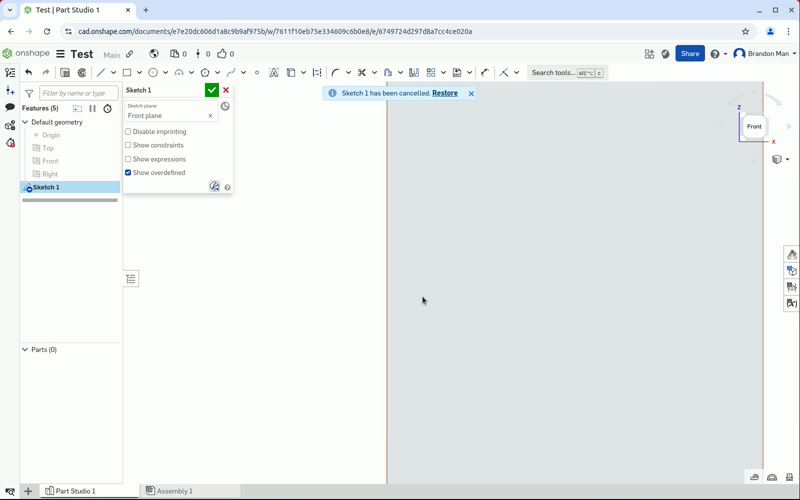
scroll(6)
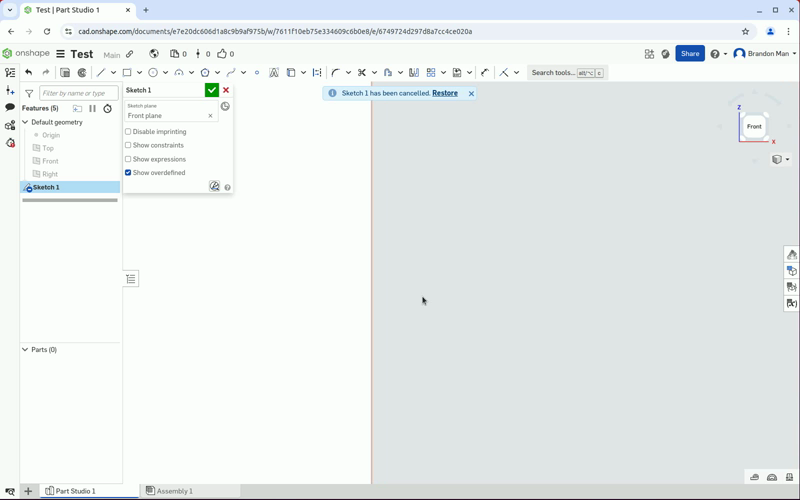
scroll(6)
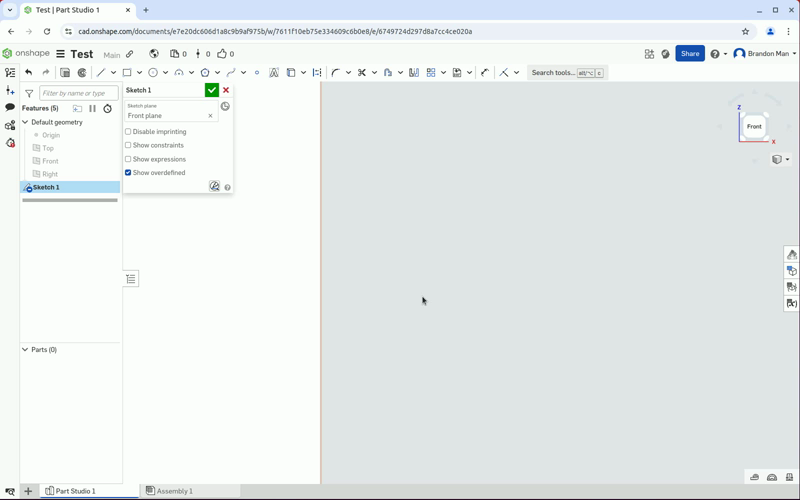
click(422, 296)
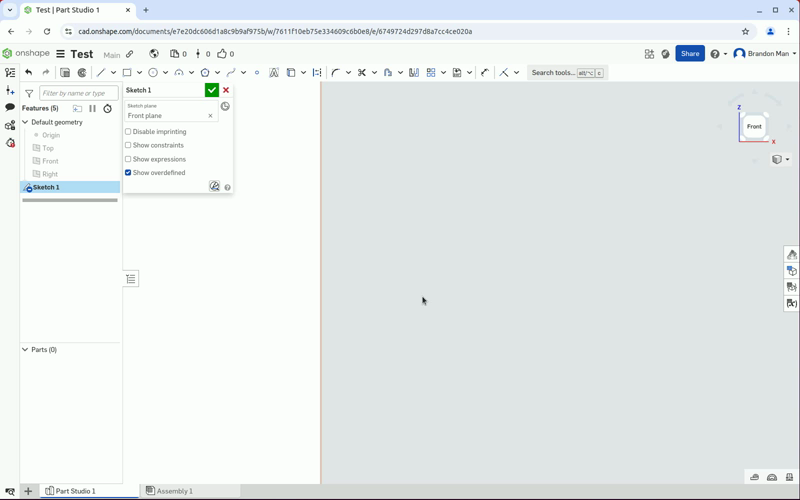
scroll(-6)
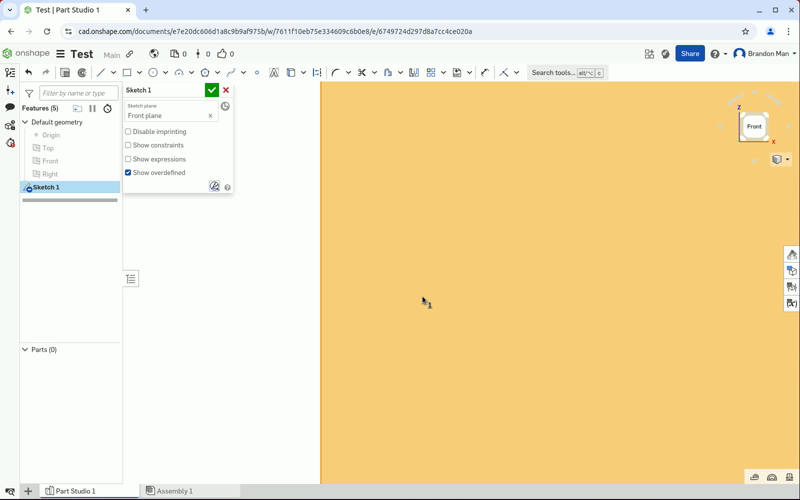
scroll(-6)
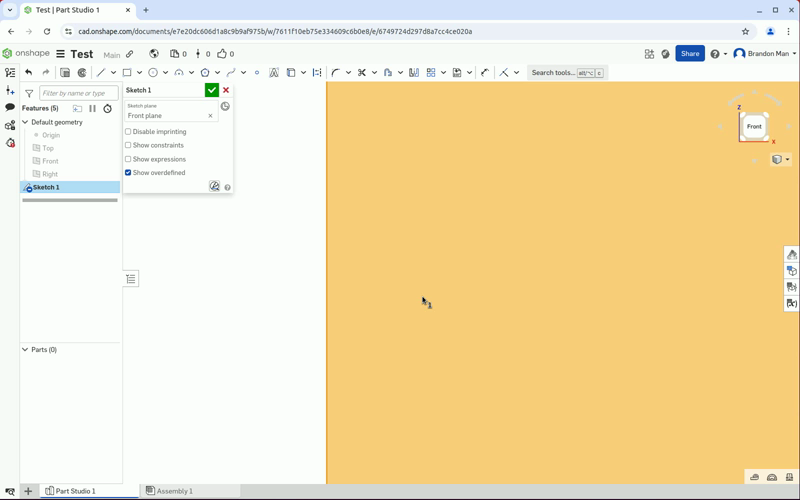
scroll(-6)
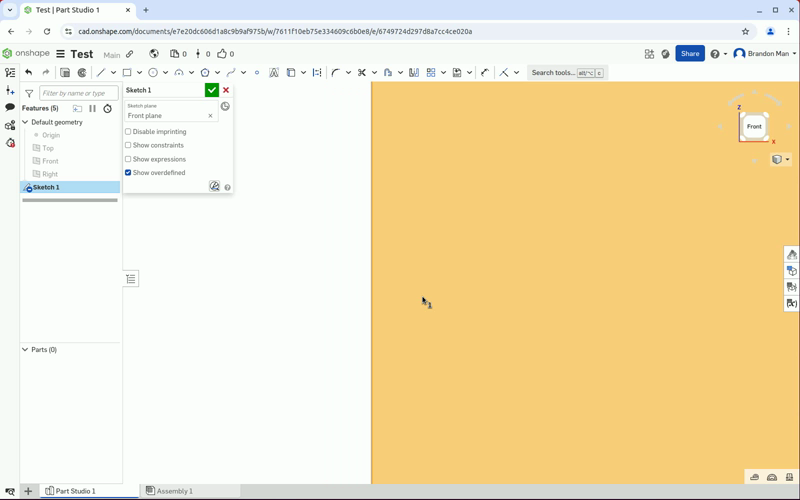
scroll(-6)
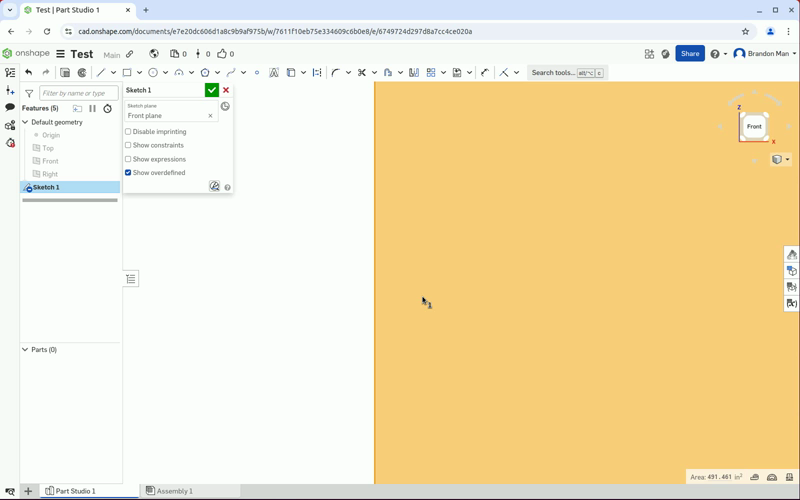
scroll(-6)
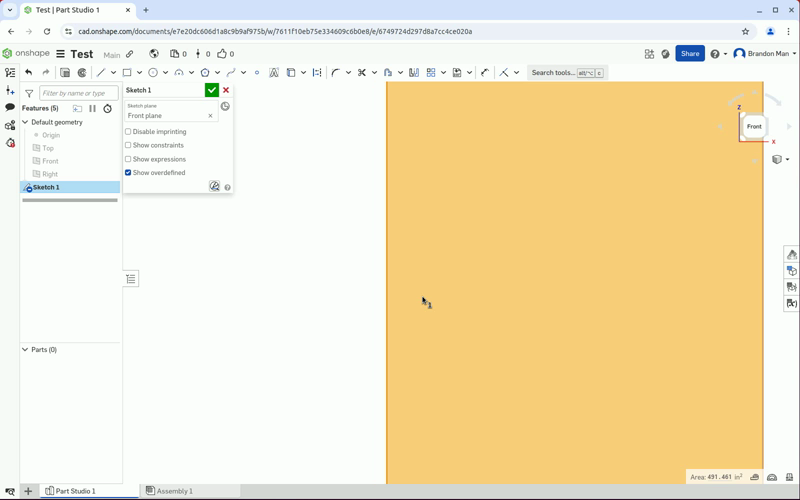
scroll(-6)
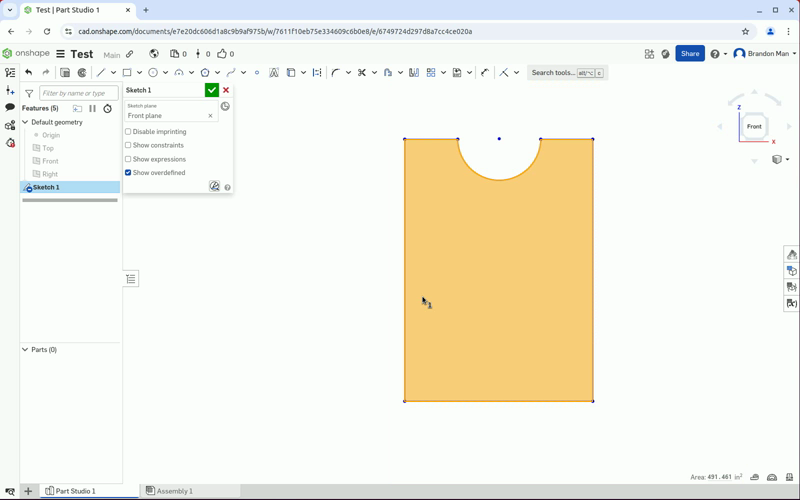
scroll(-6)
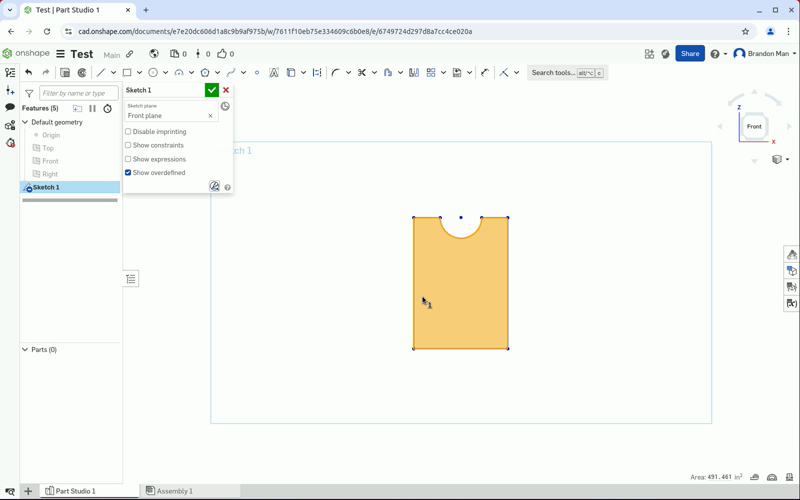
mouse_move(73, 352)
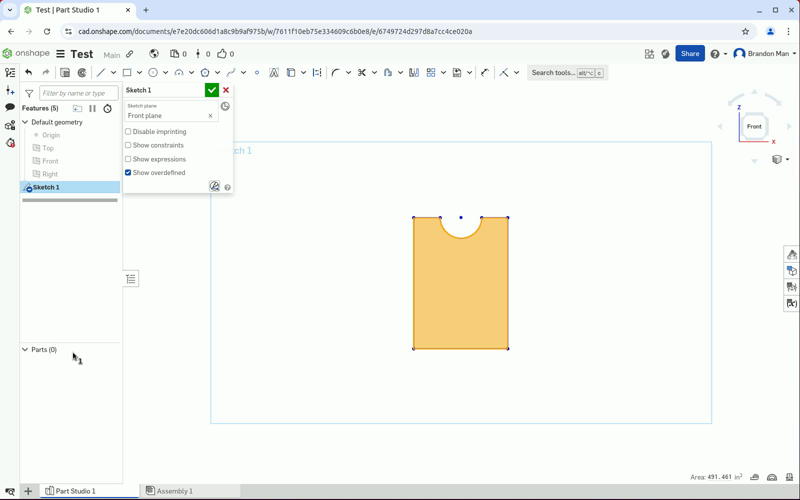
key(shift+y)
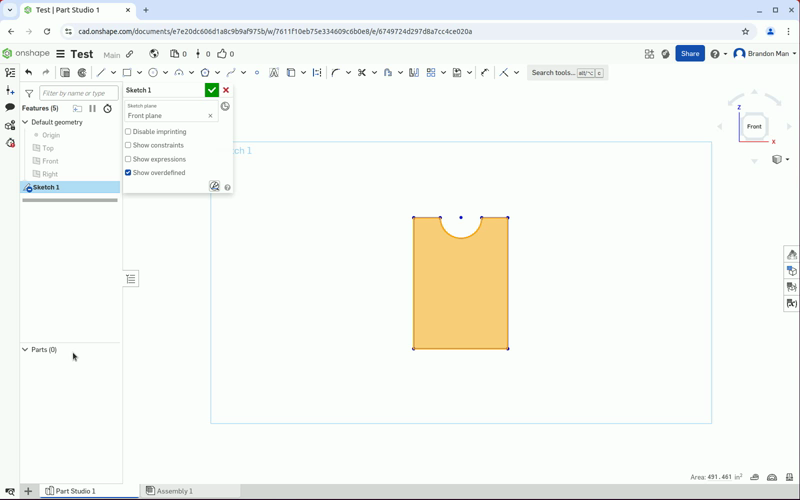
key(shift+e)
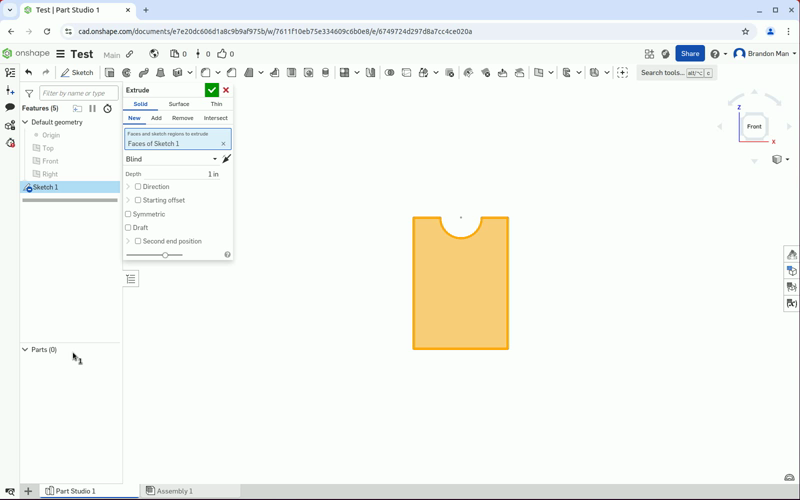
mouse_move(143, 106)
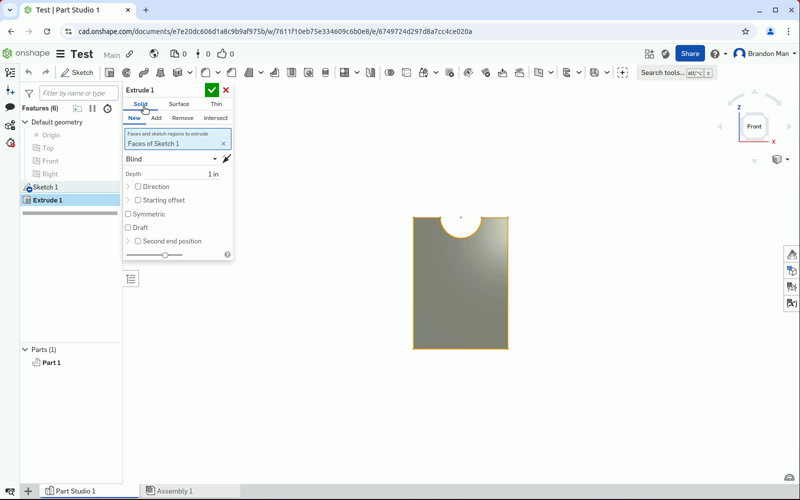
click(143, 106)
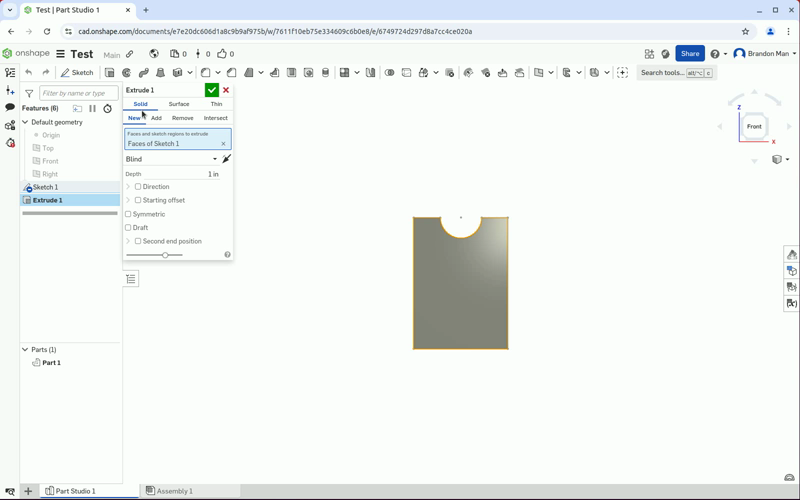
mouse_move(137, 120)
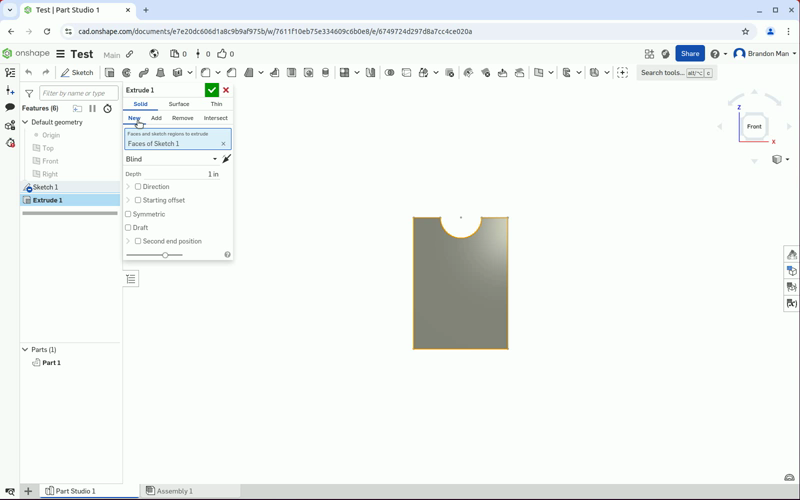
click(137, 120)
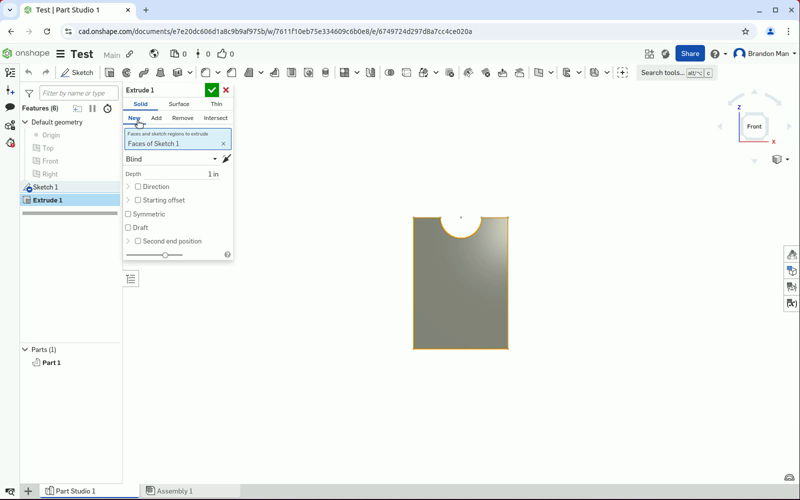
key(tab, 4)
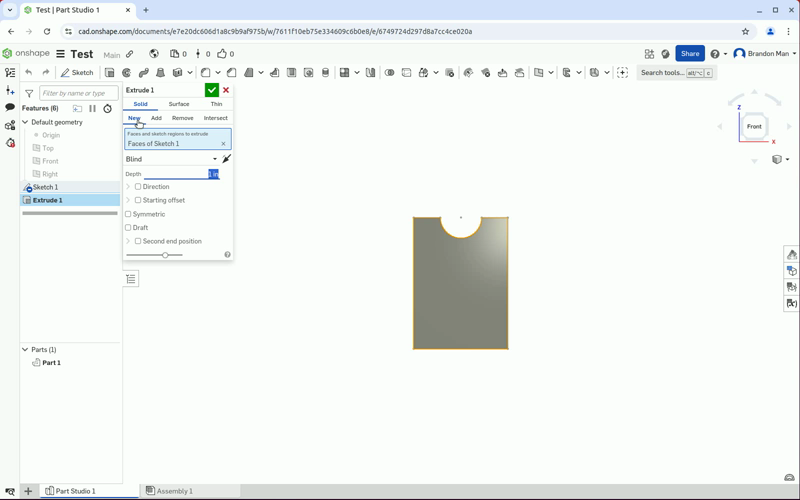
text(9.147)
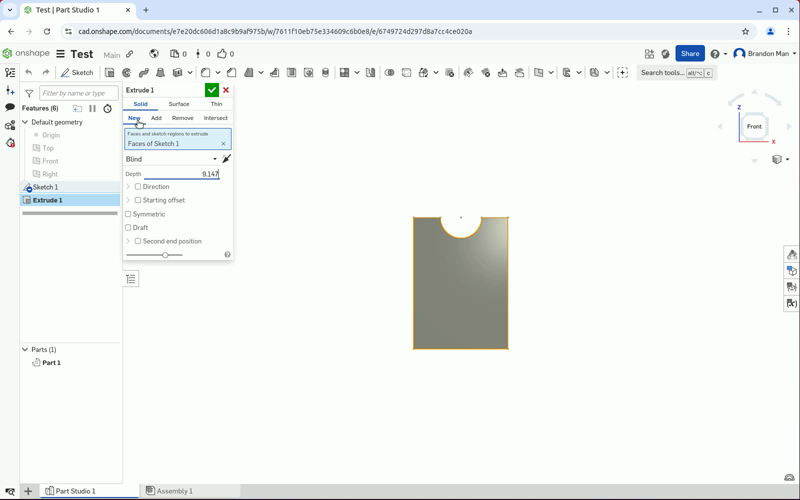
key(enter)
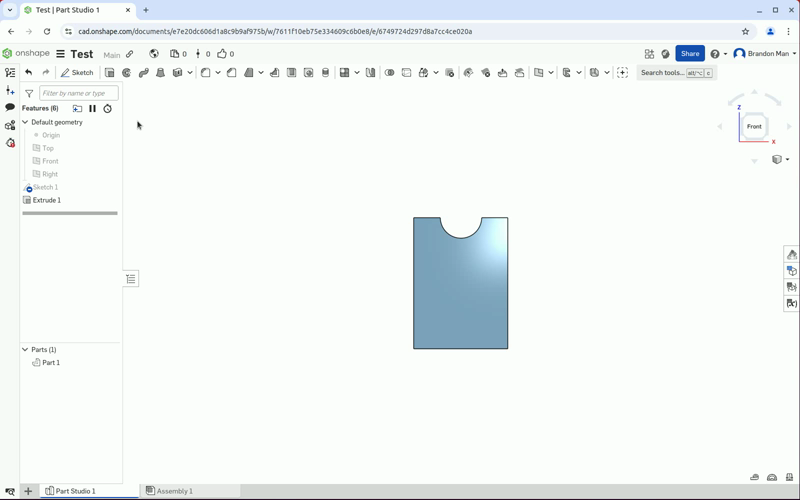
key(shift+h)
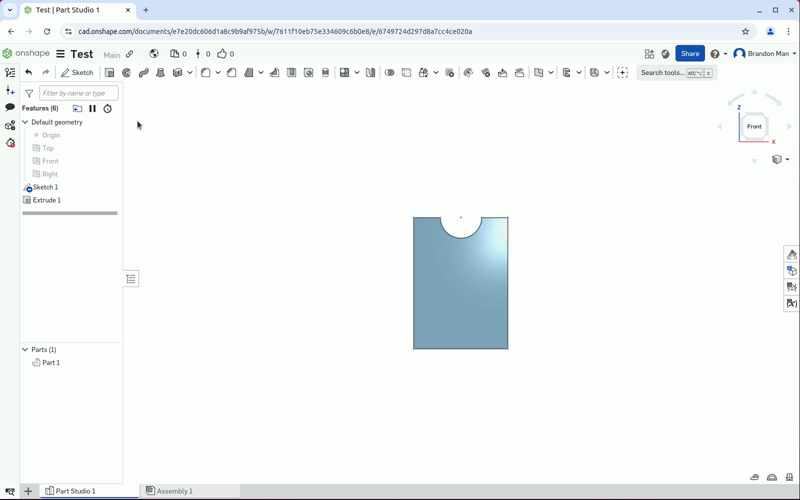
key(shift+h)
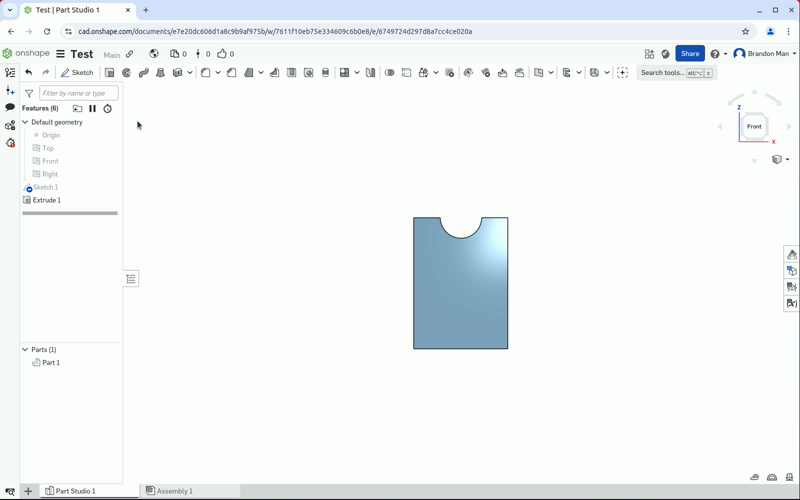
mouse_move(73, 189)
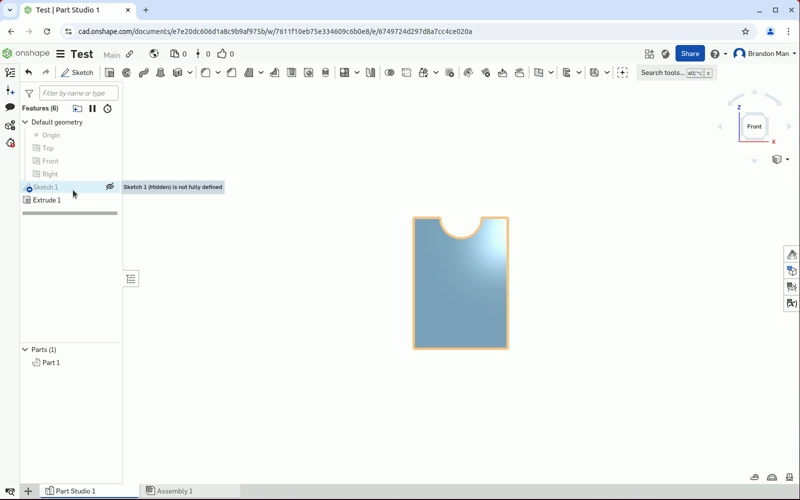
click(73, 189)
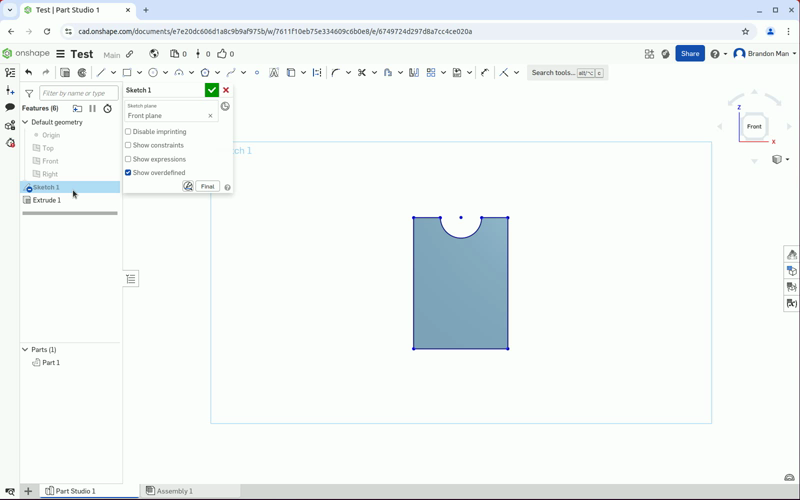
mouse_move(229, 92)
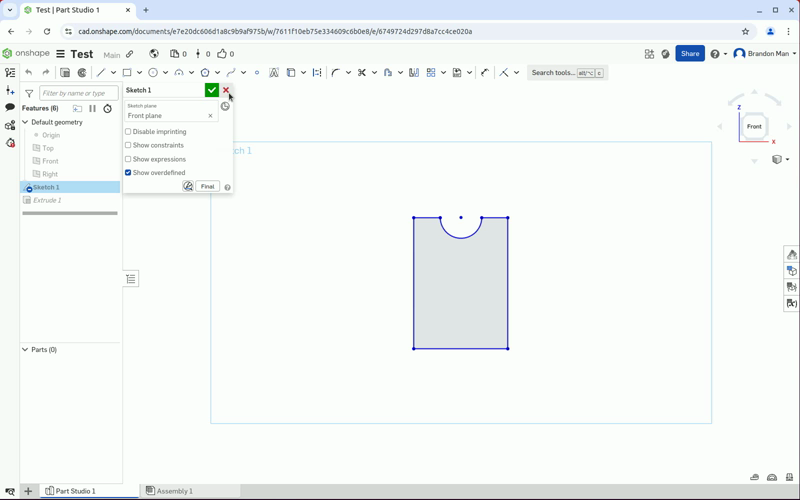
click(229, 92)
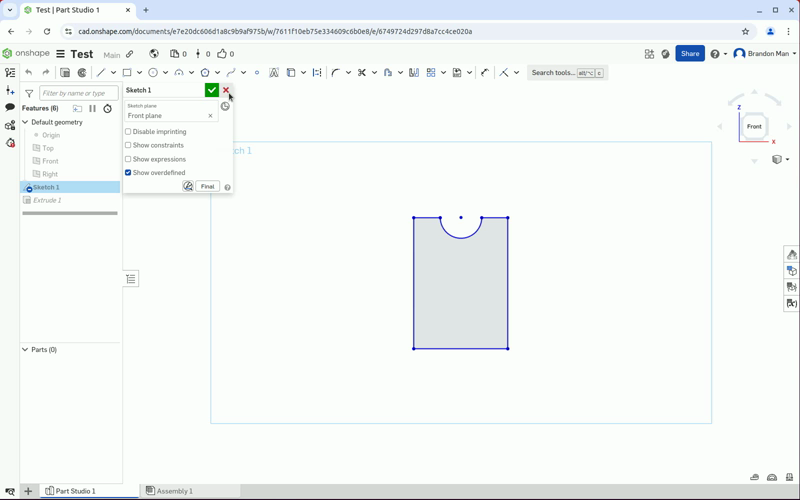
key(shift+s)
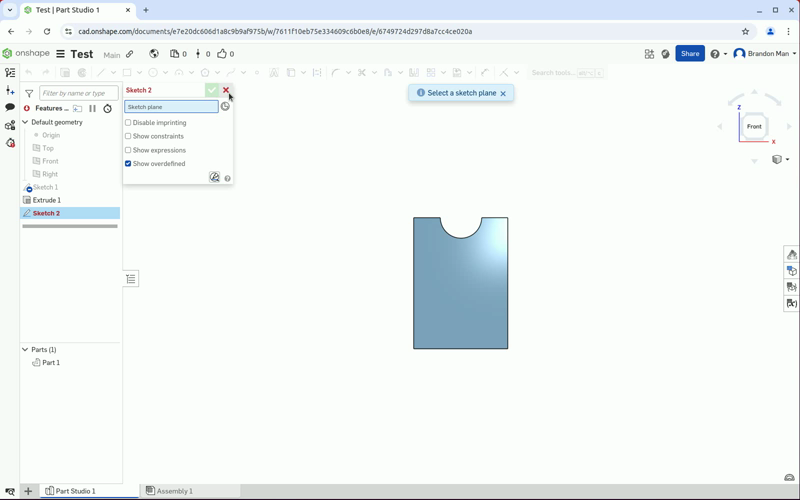
mouse_move(73, 163)
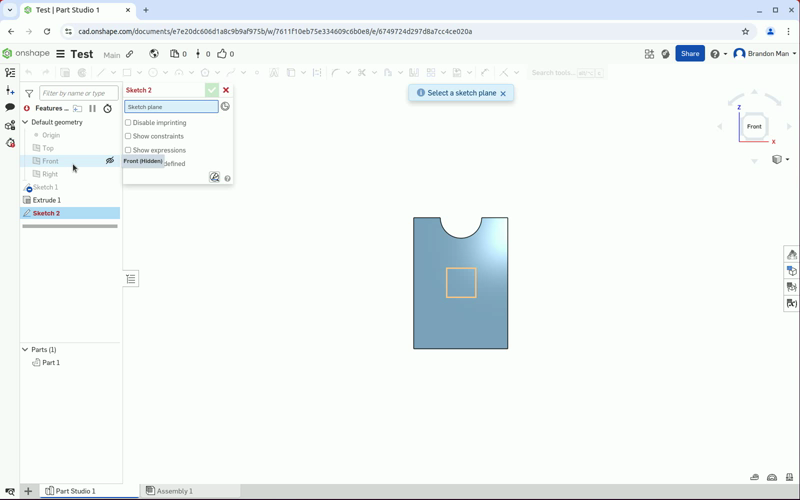
click(73, 163)
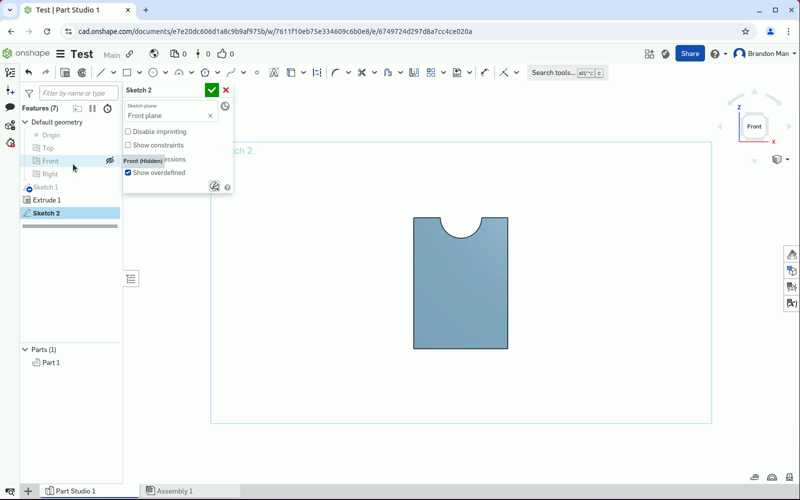
mouse_move(73, 352)
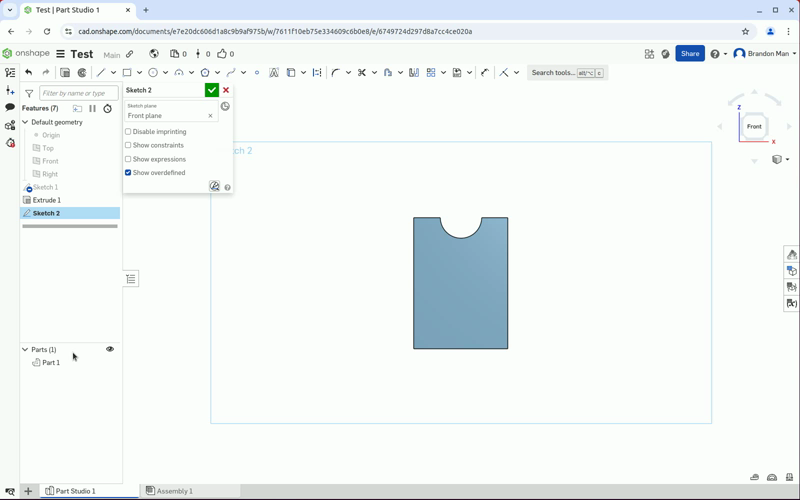
key(y)
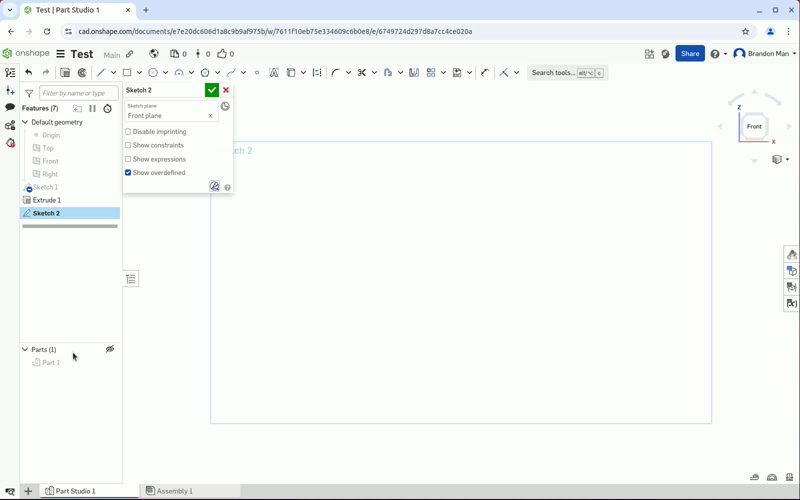
key(l)
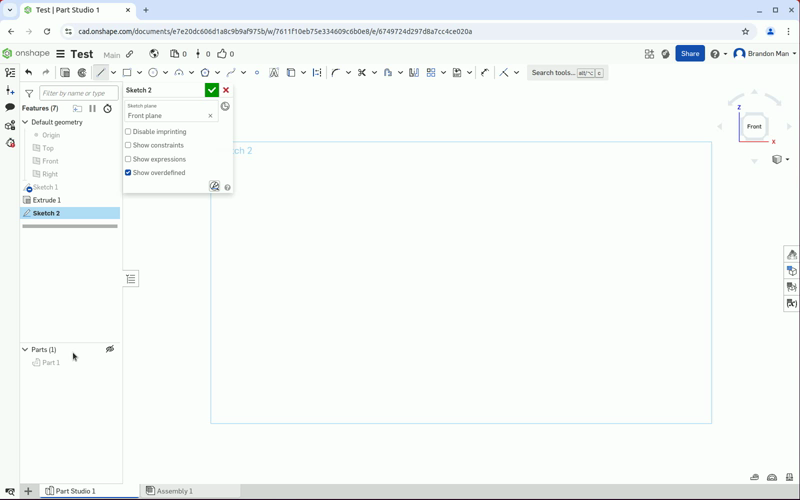
key_down(shift)
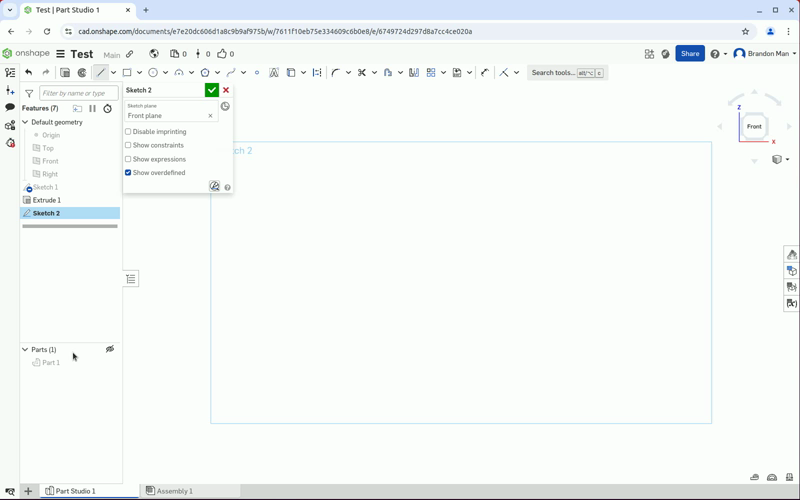
mouse_move(413, 217)
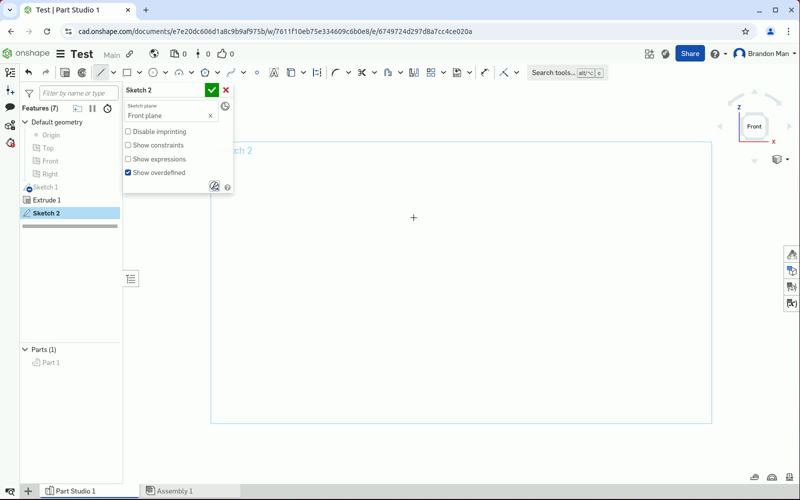
click(413, 217)
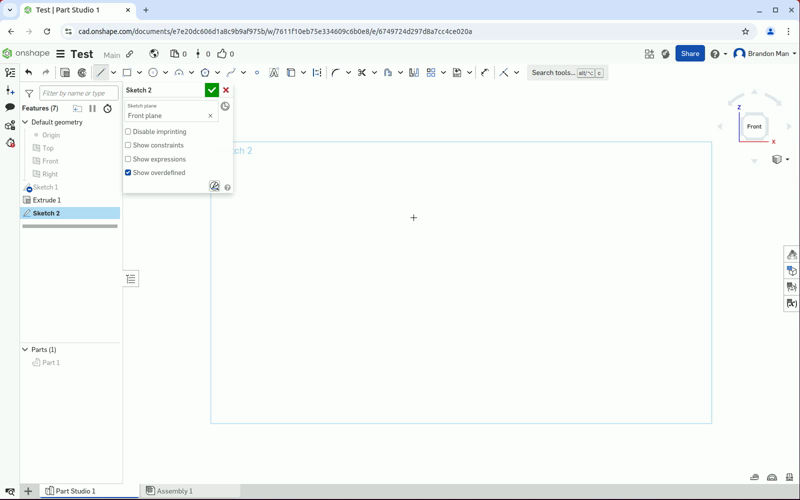
key_up(shift)
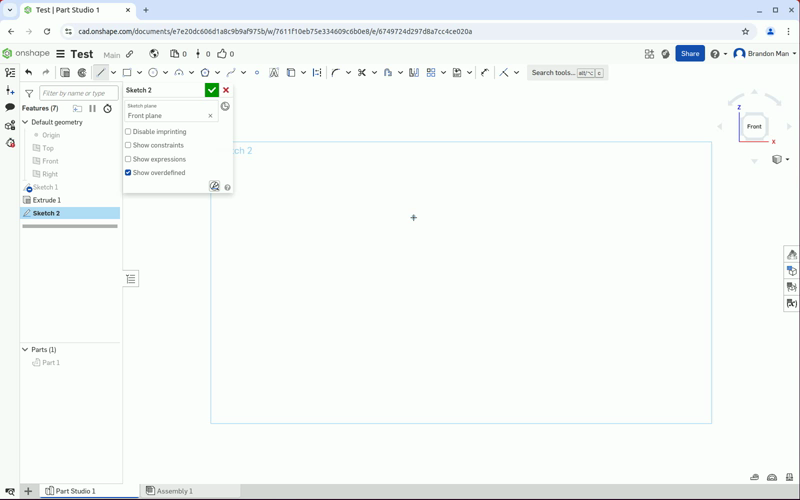
key_down(shift)
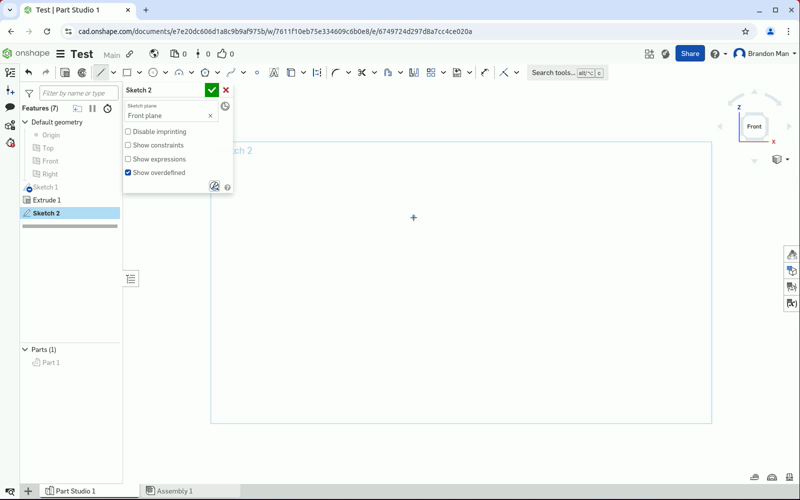
mouse_move(444, 217)
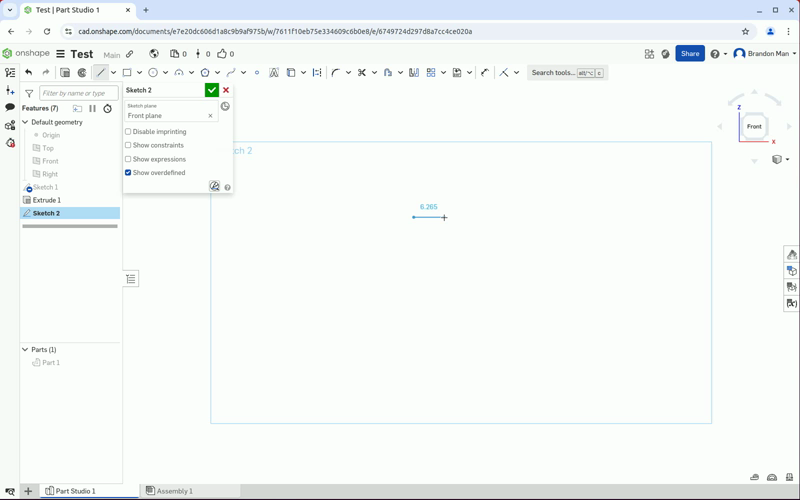
mouse_move(439, 217)
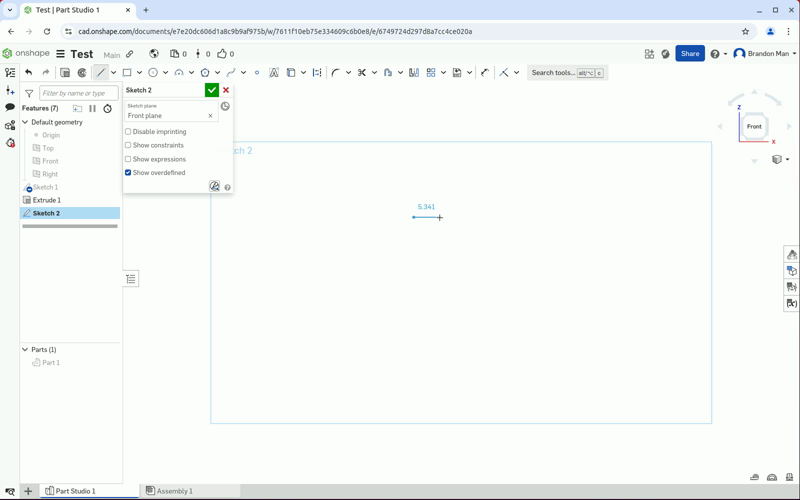
click(439, 217)
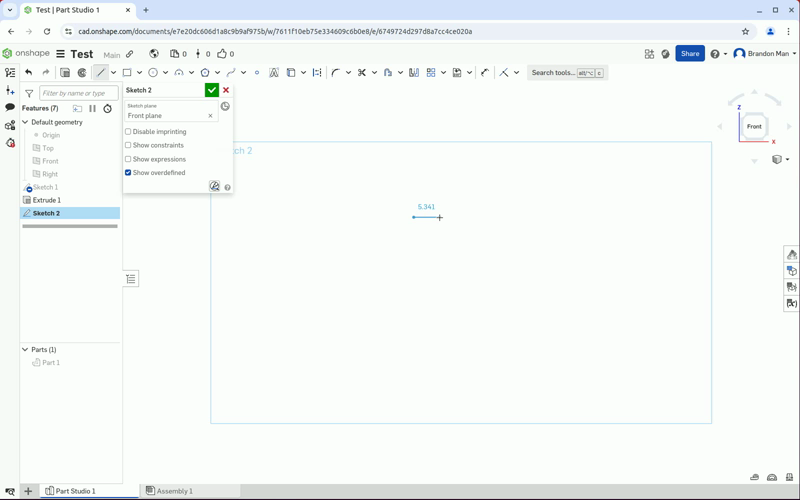
key_up(shift)
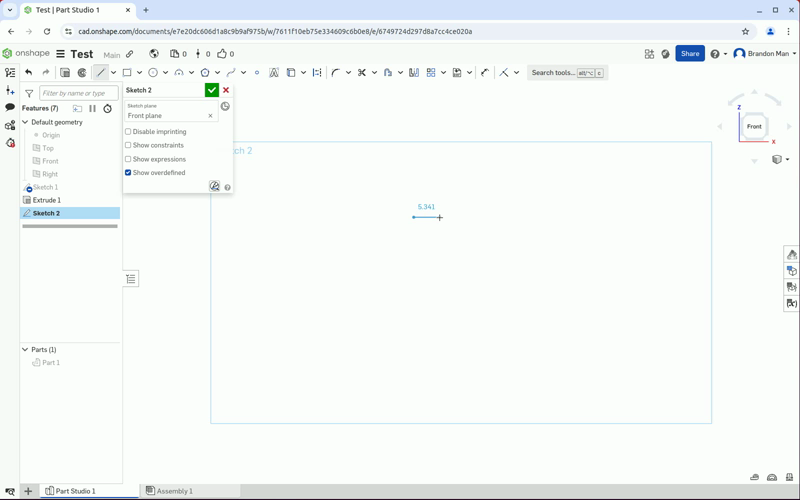
key(esc)
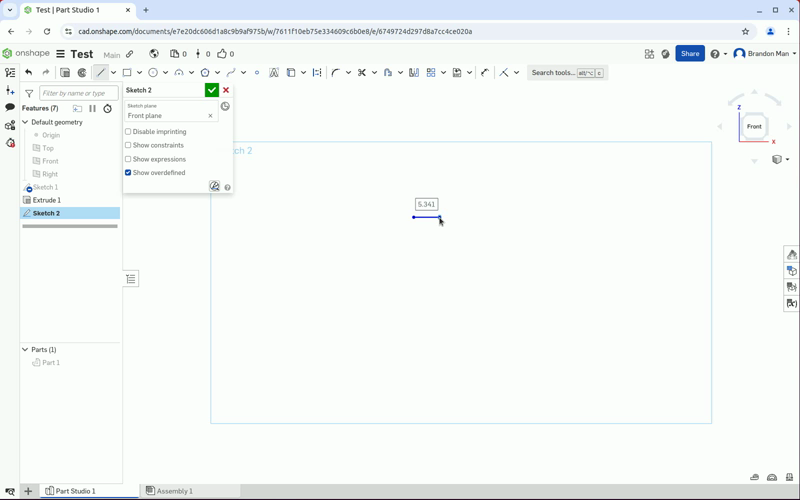
key(a)
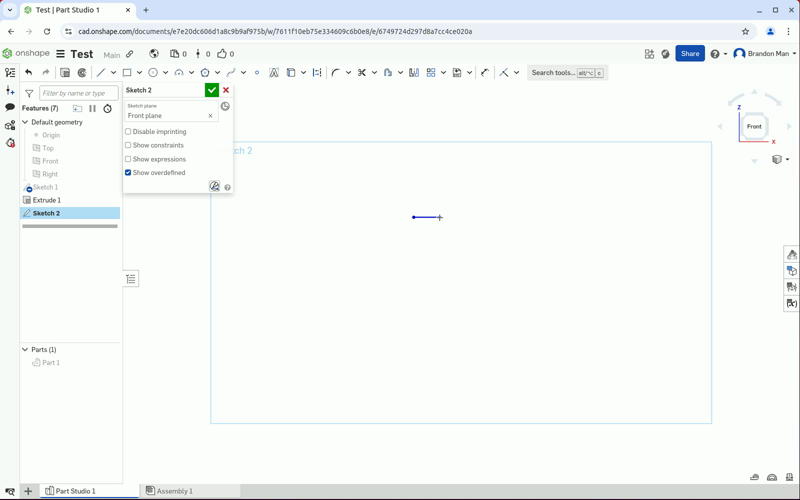
mouse_move(439, 217)
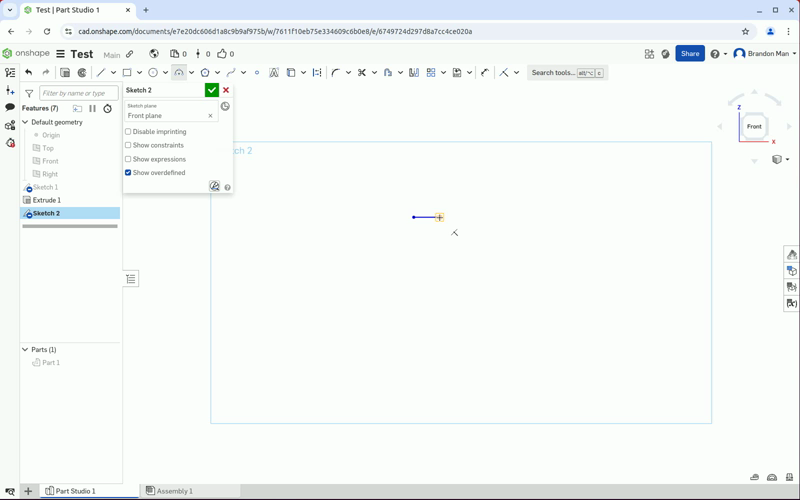
click(439, 217)
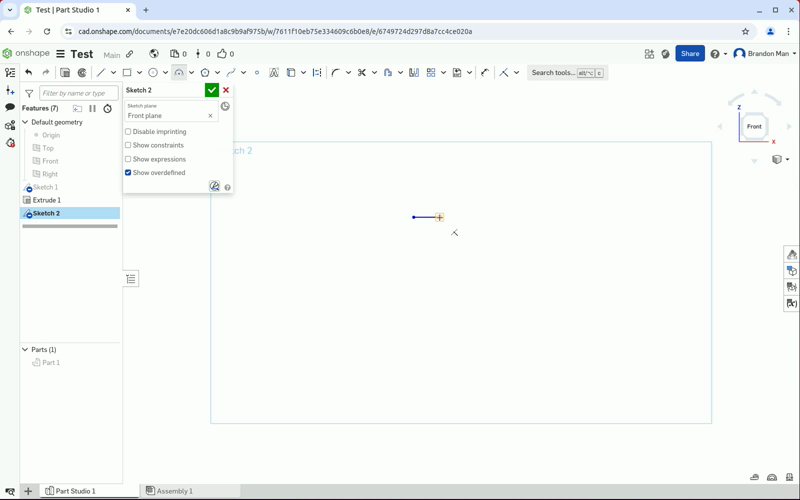
key_down(shift)
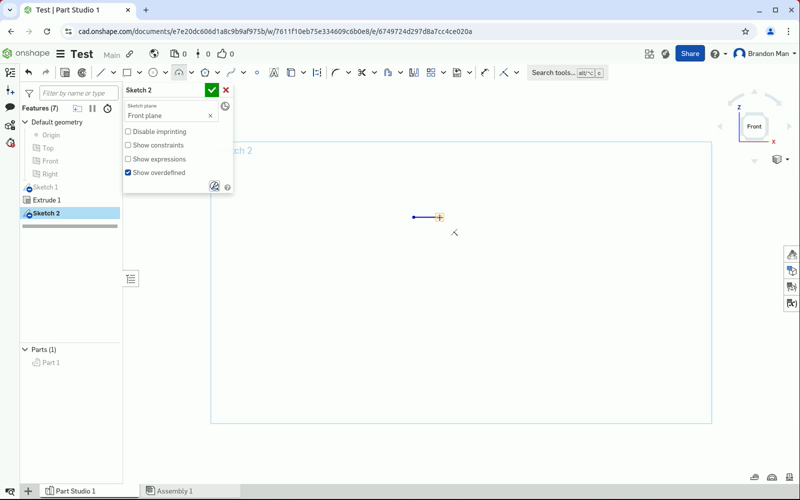
mouse_move(482, 217)
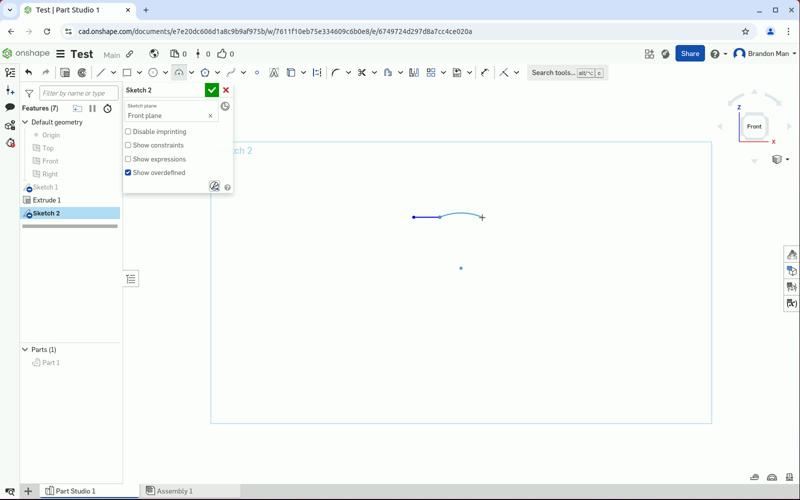
click(482, 217)
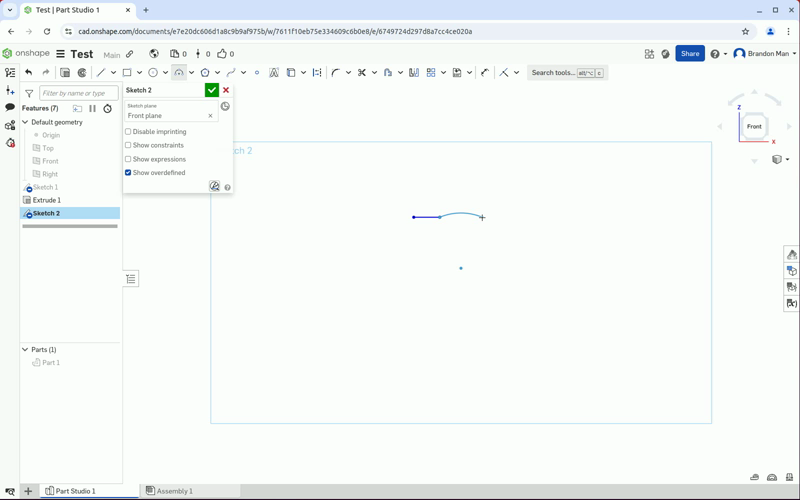
mouse_move(461, 195)
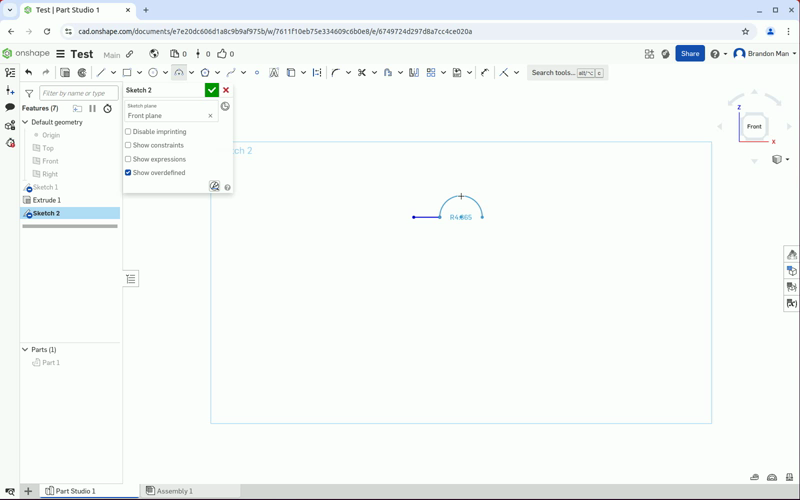
click(461, 195)
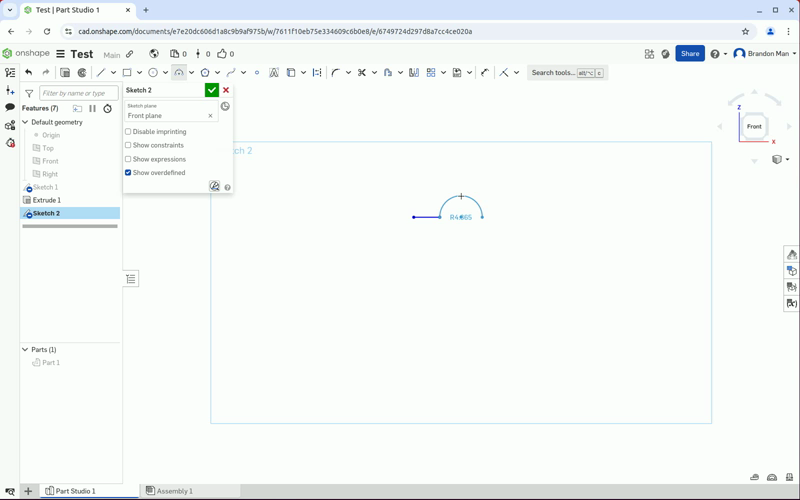
key_up(shift)
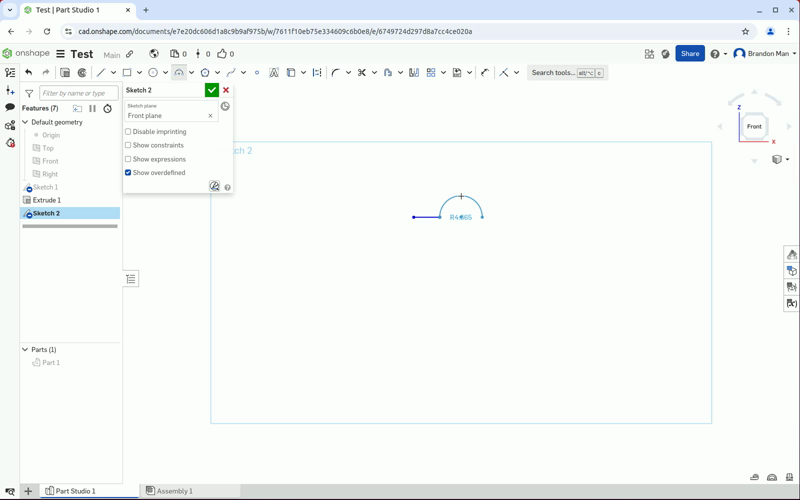
key(esc)
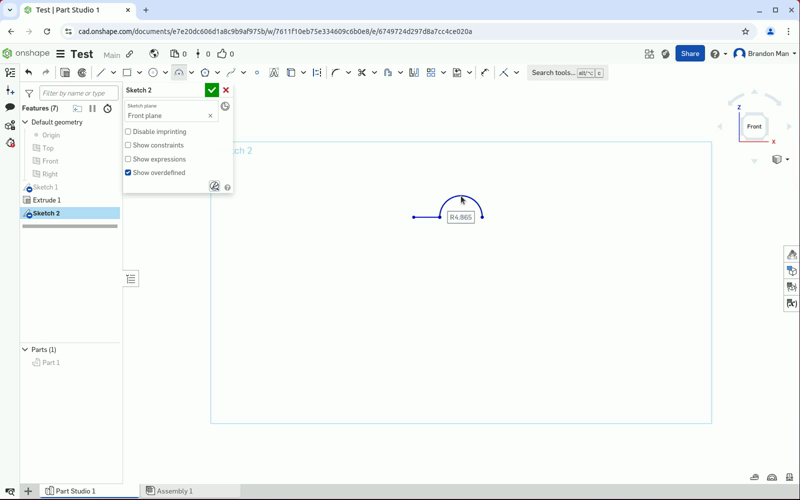
key(l)
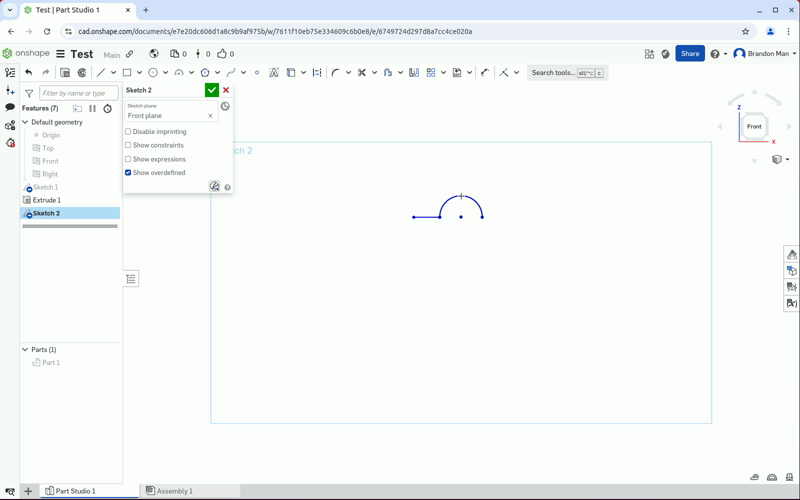
mouse_move(482, 217)
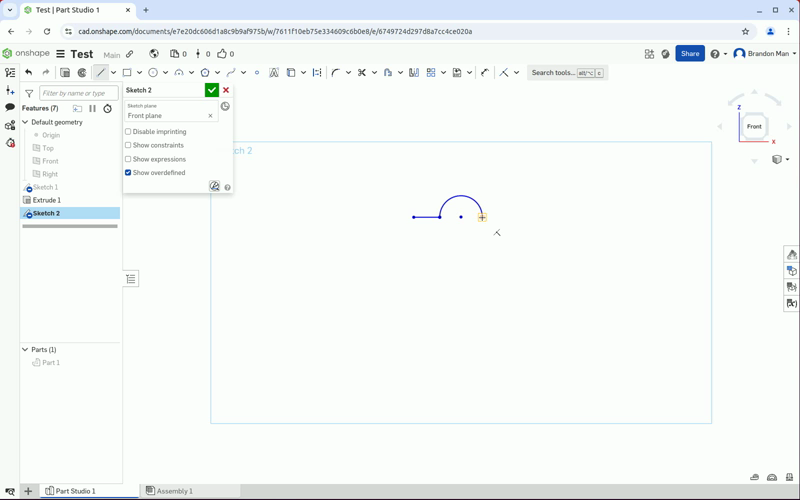
click(482, 217)
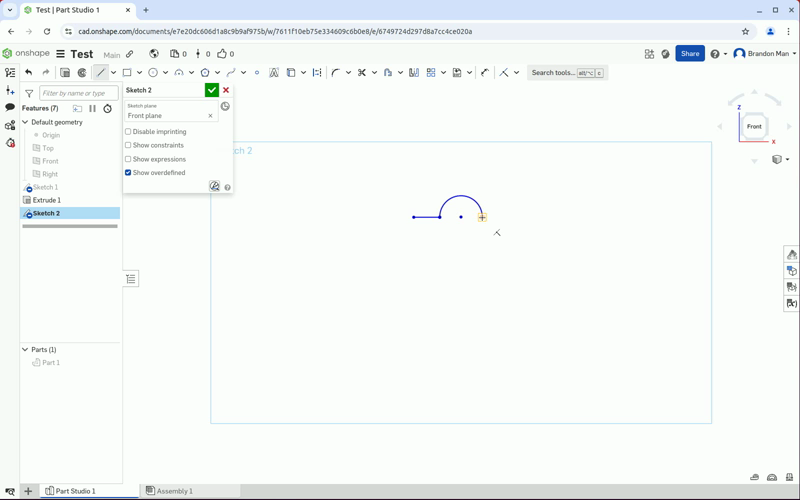
key_down(shift)
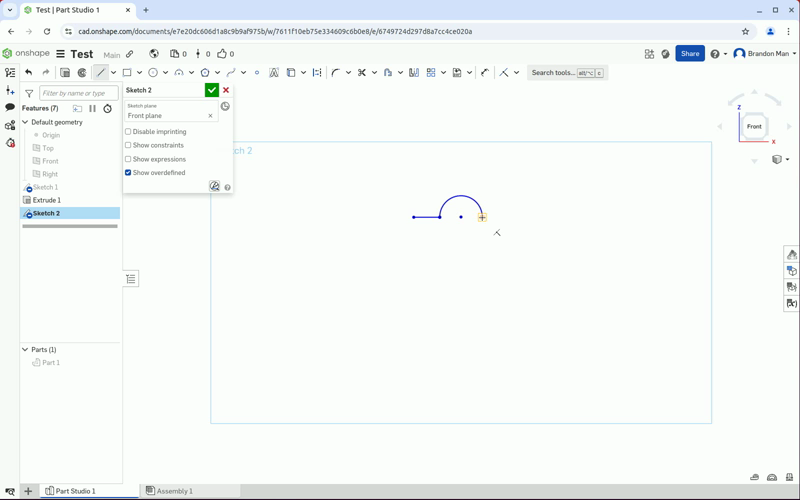
mouse_move(512, 217)
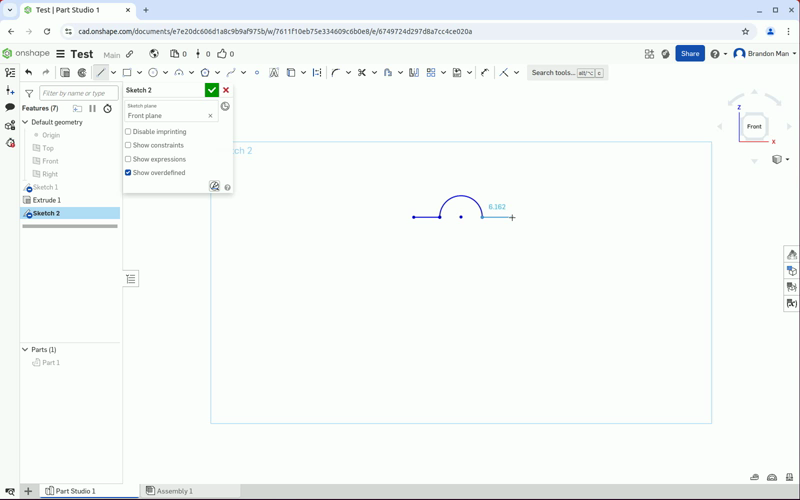
mouse_move(507, 217)
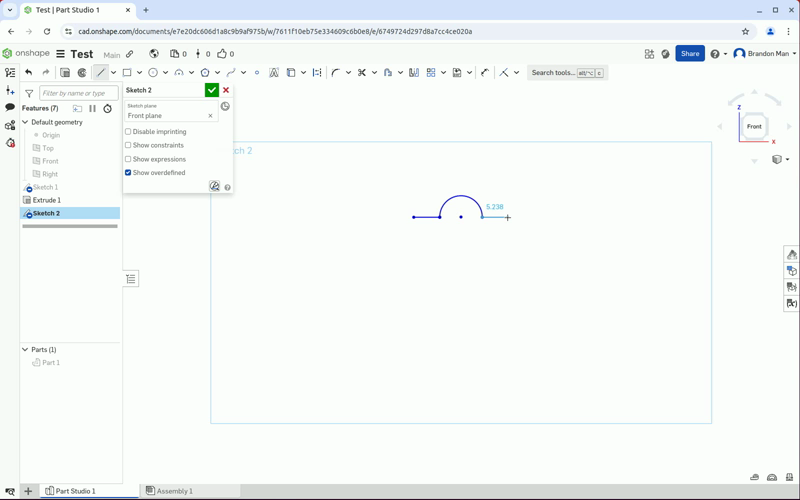
click(507, 217)
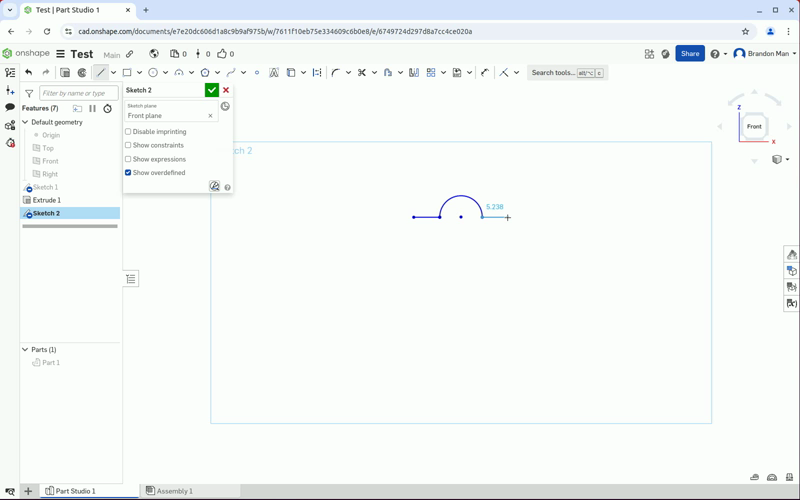
key_up(shift)
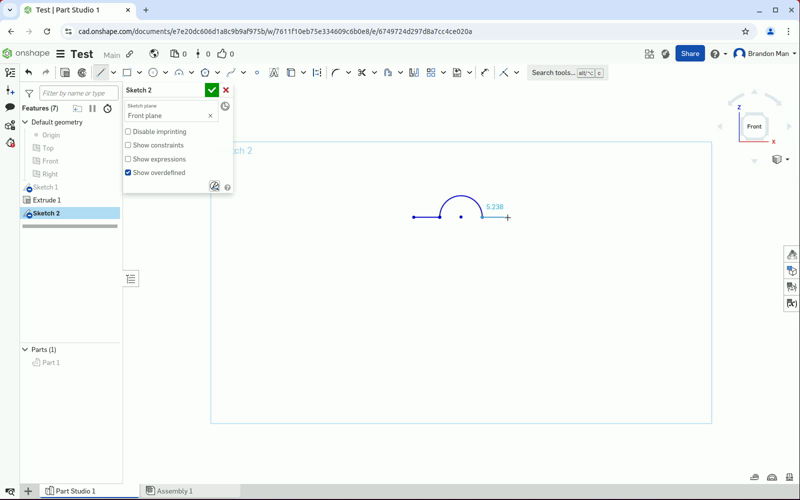
key(esc)
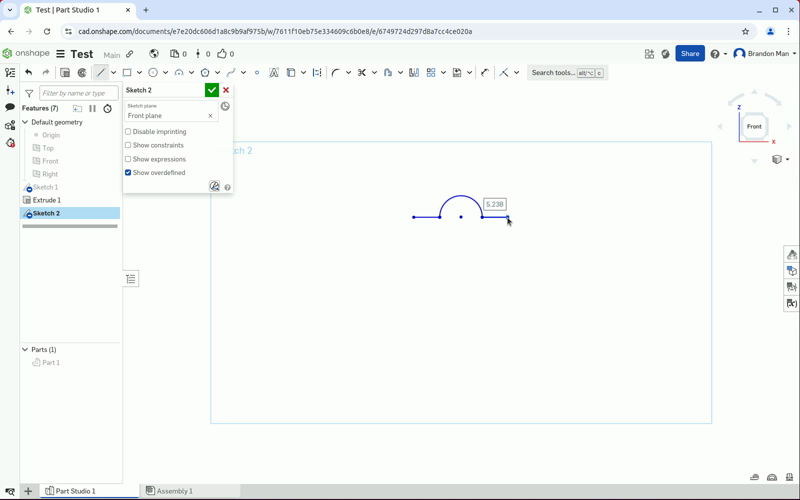
key(a)
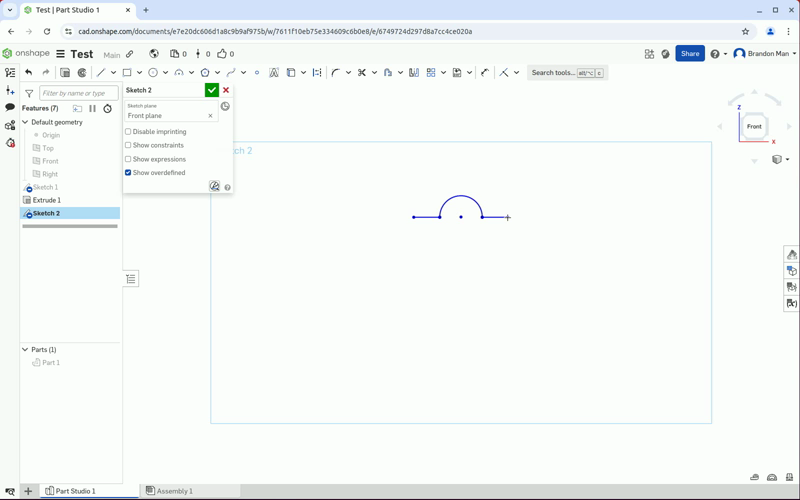
mouse_move(507, 217)
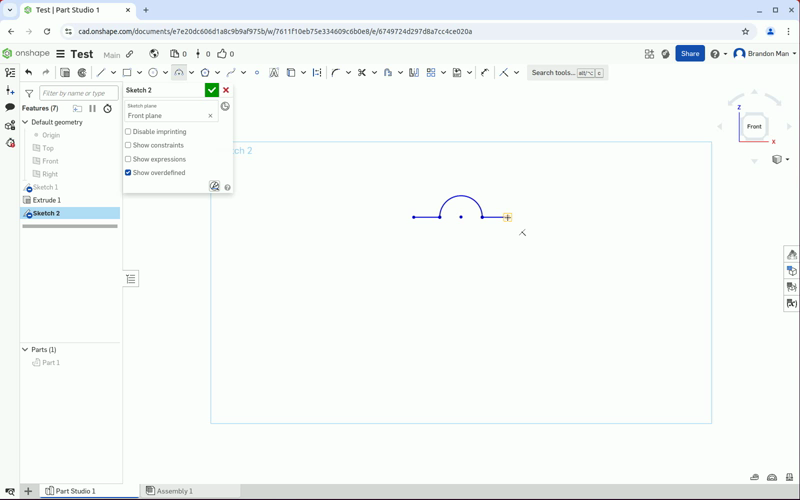
click(507, 217)
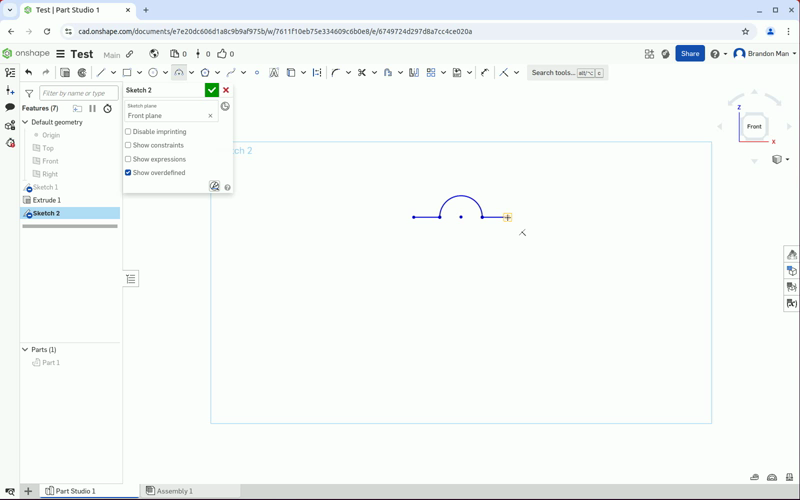
mouse_move(413, 217)
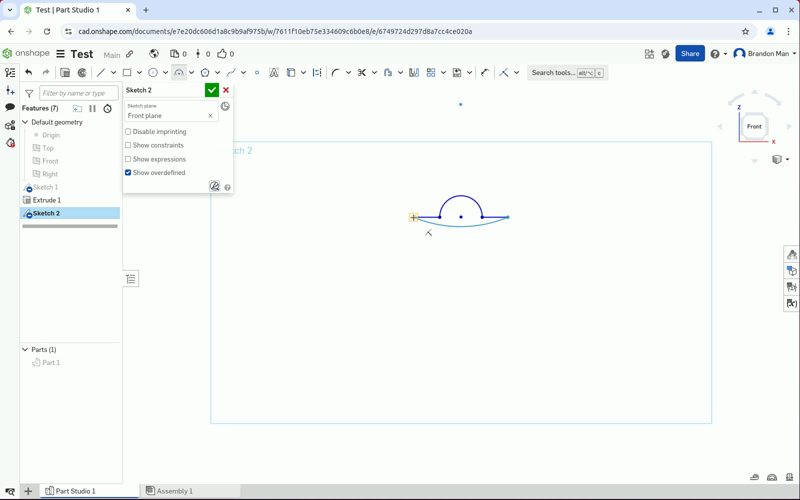
click(413, 217)
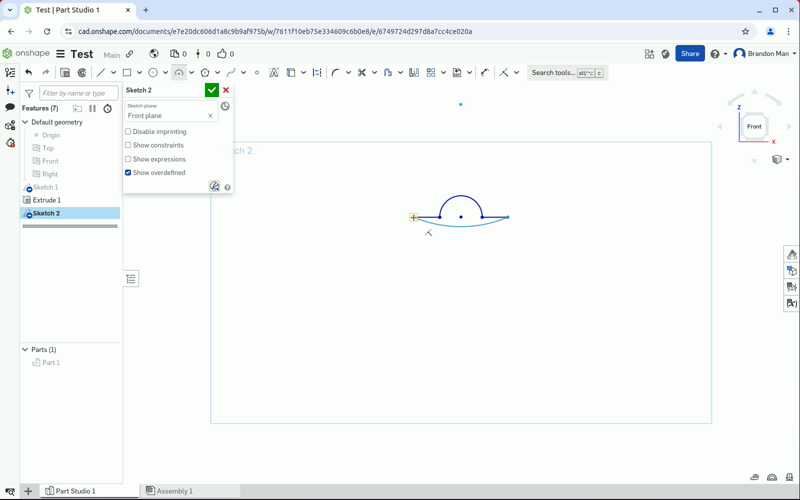
key_down(shift)
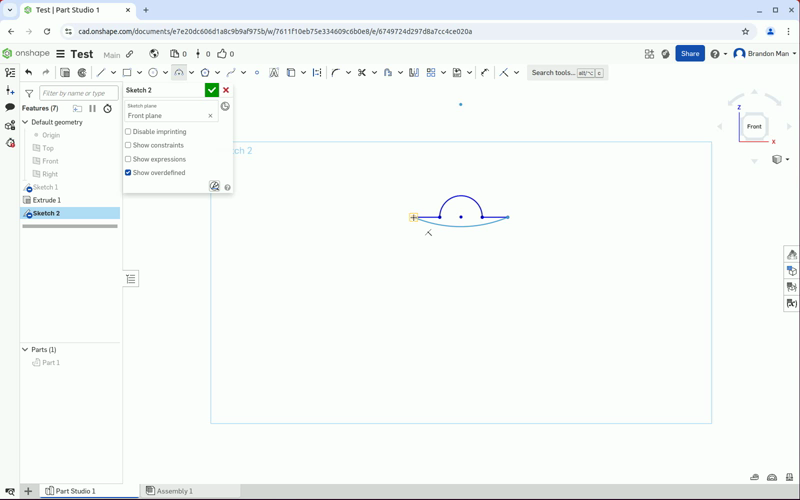
mouse_move(461, 170)
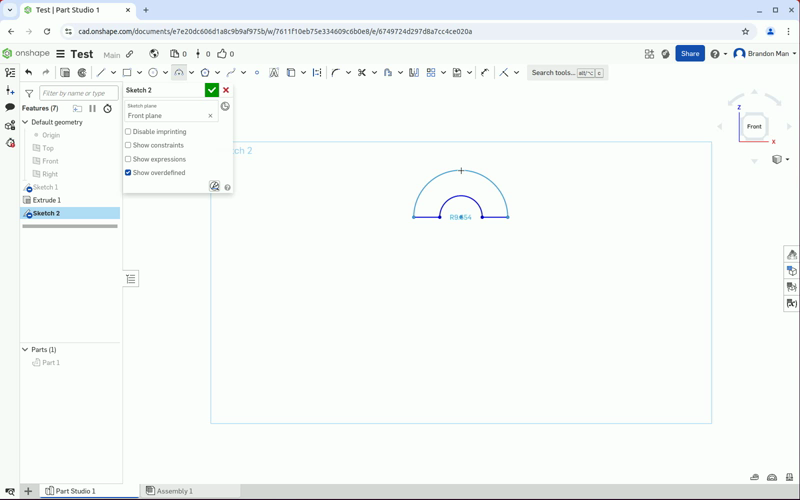
click(461, 170)
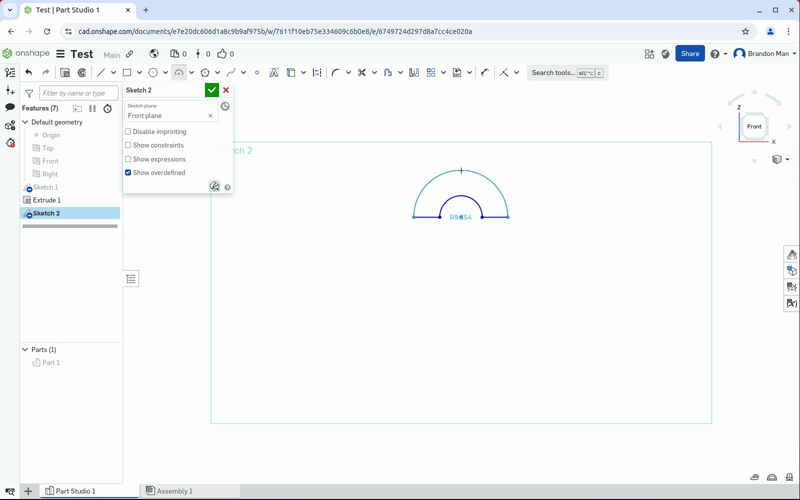
key_up(shift)
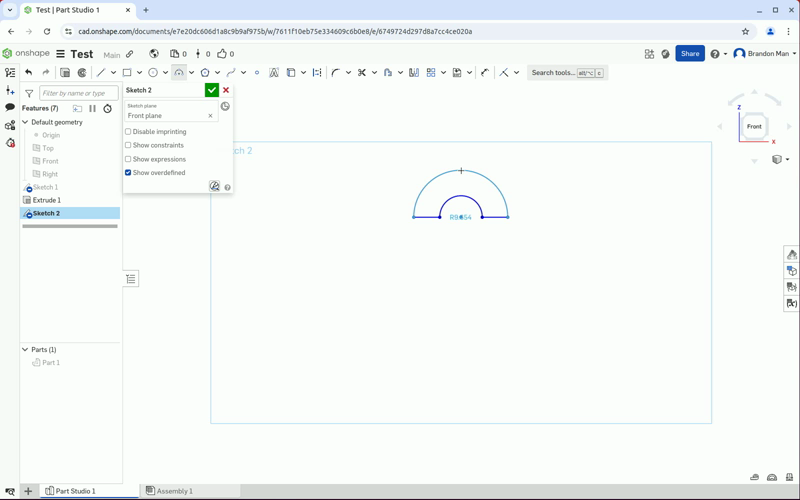
key(esc)
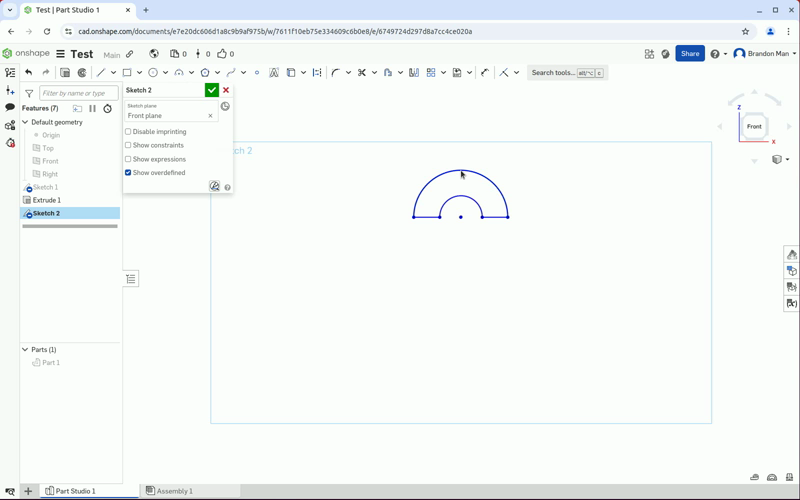
mouse_move(498, 203)
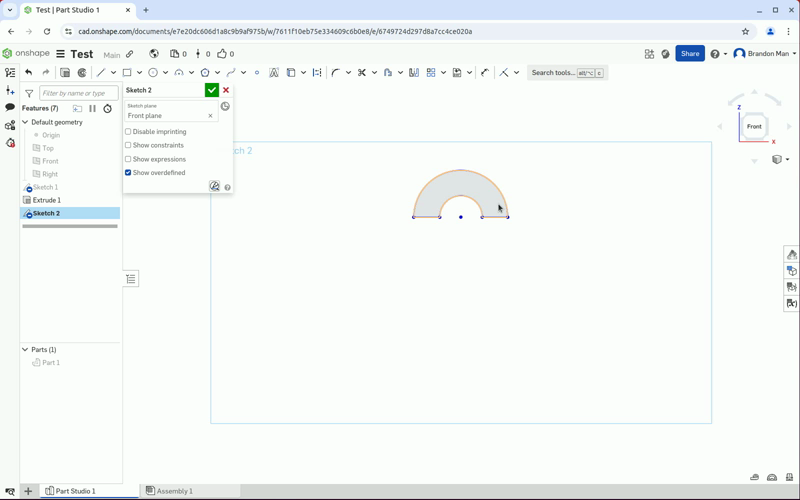
scroll(6)
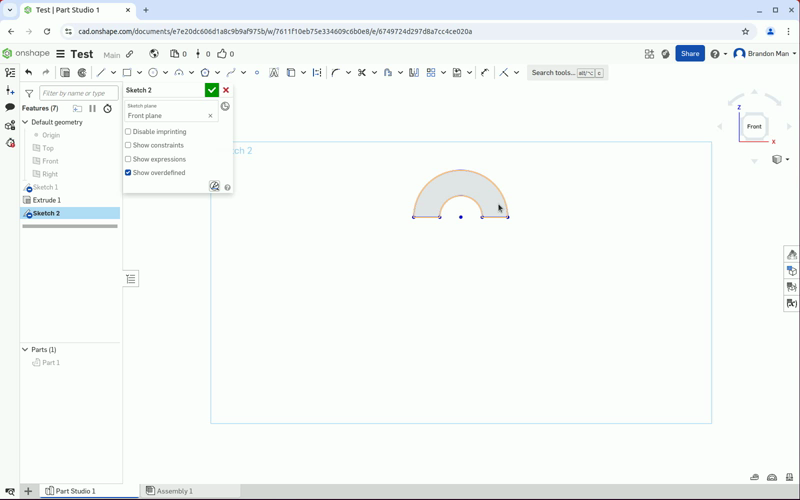
scroll(6)
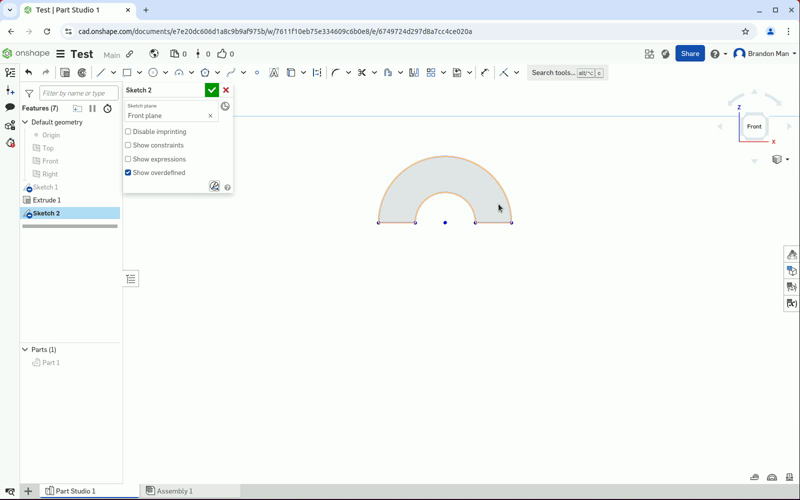
scroll(6)
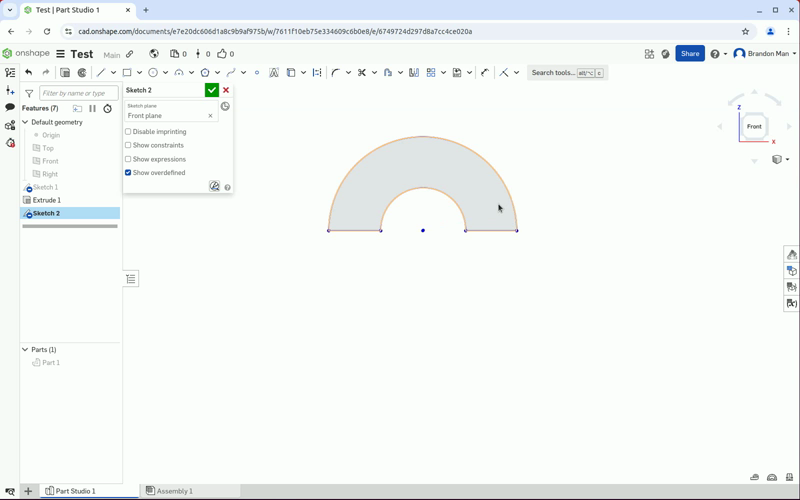
scroll(6)
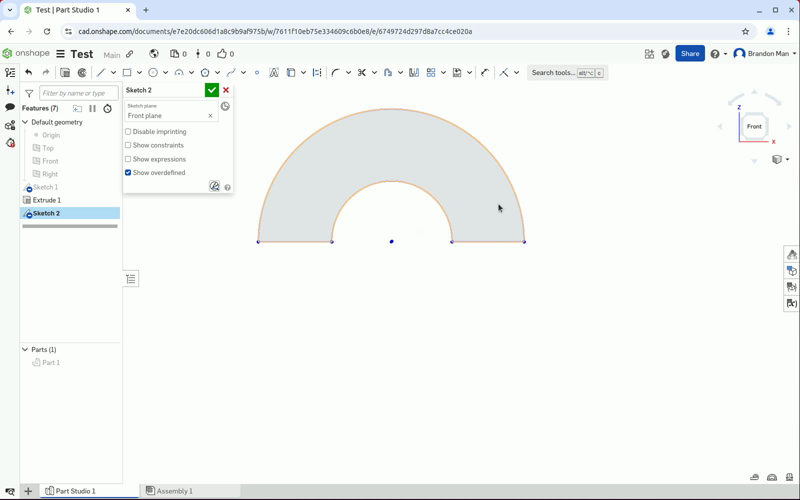
scroll(6)
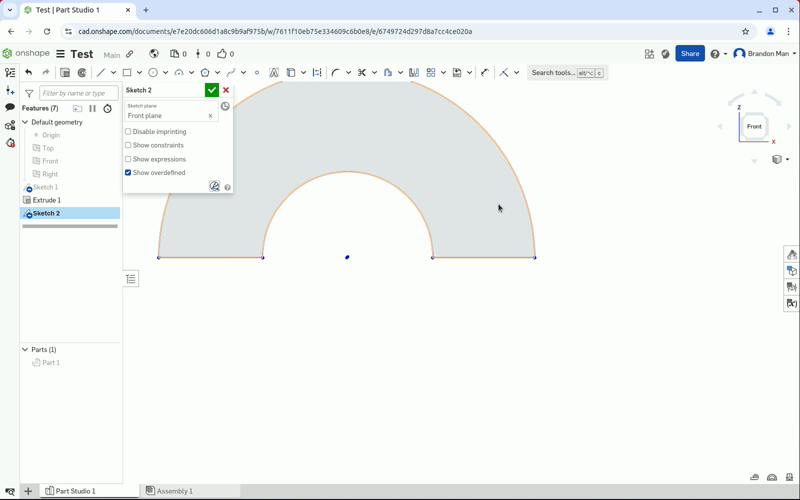
scroll(6)
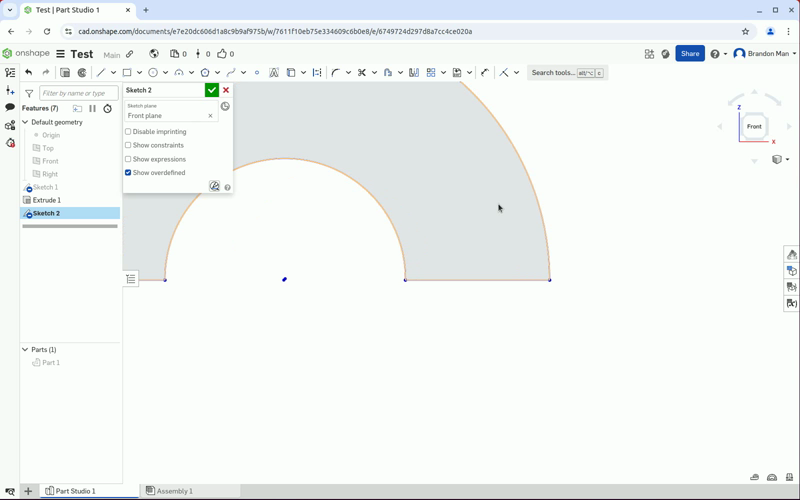
scroll(6)
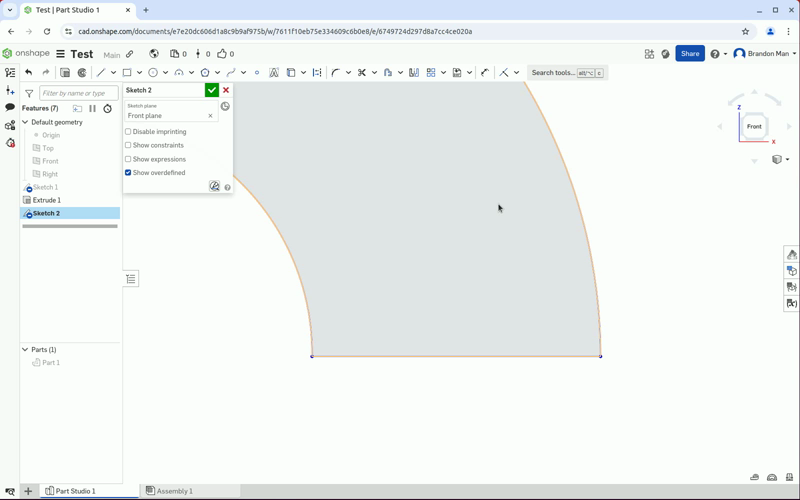
click(498, 203)
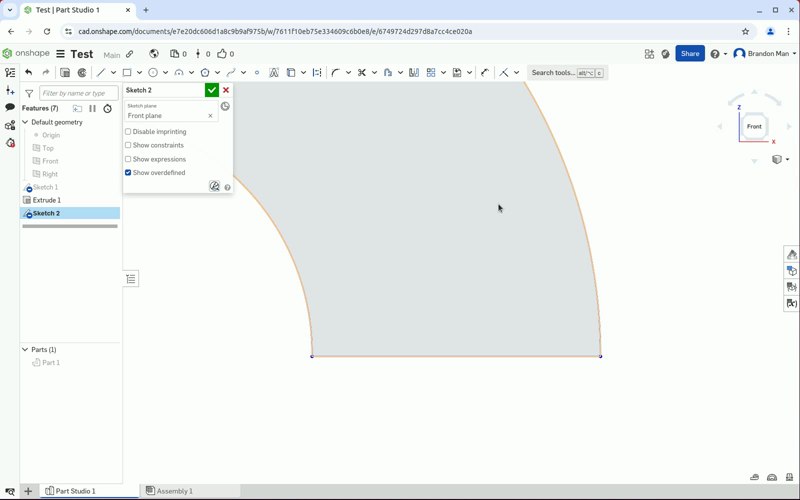
scroll(-6)
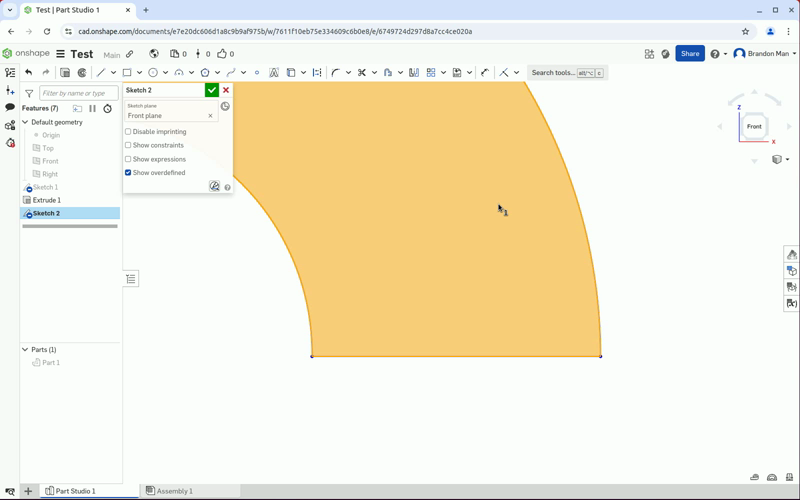
scroll(-6)
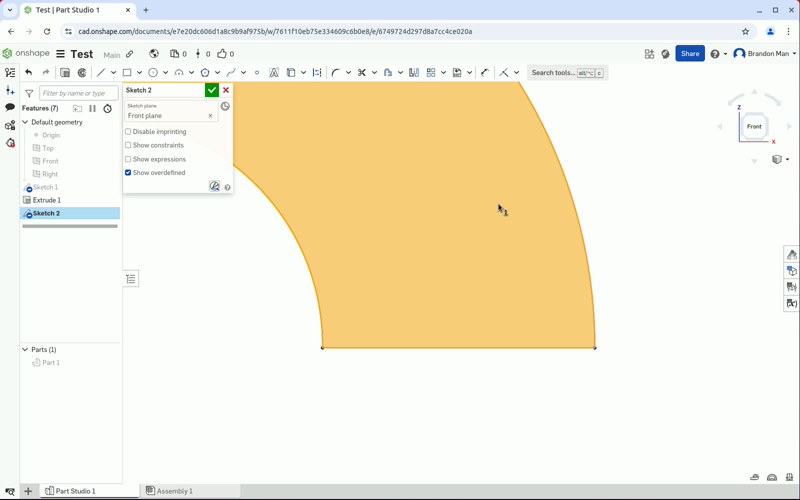
scroll(-6)
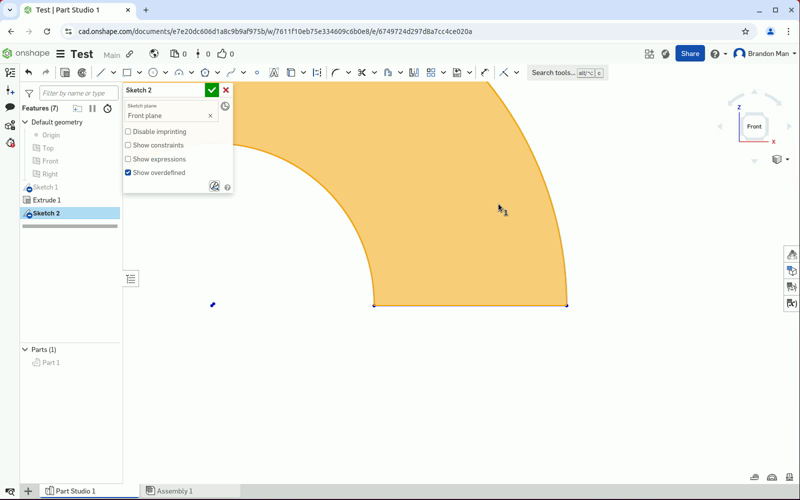
scroll(-6)
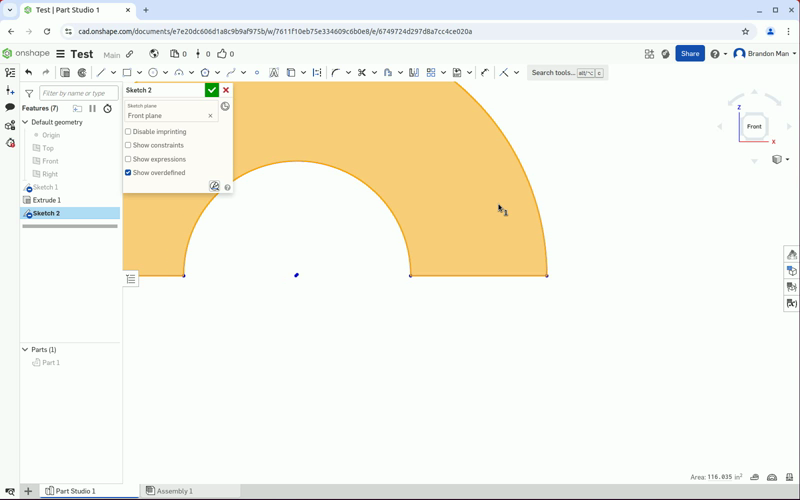
scroll(-6)
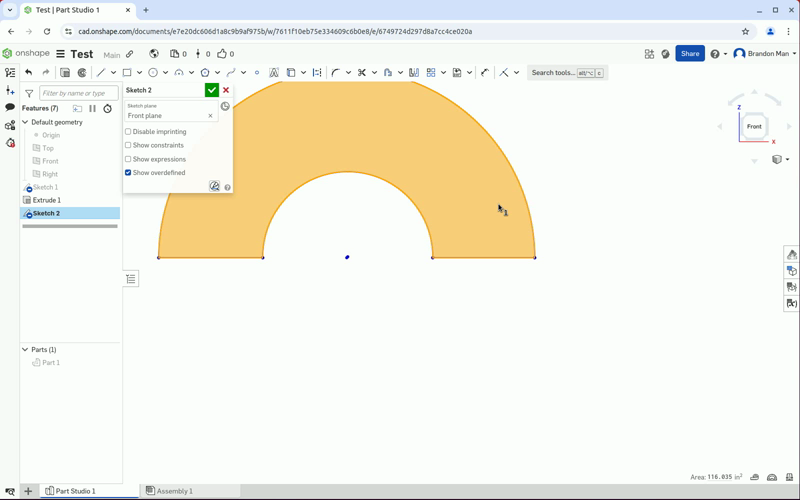
scroll(-6)
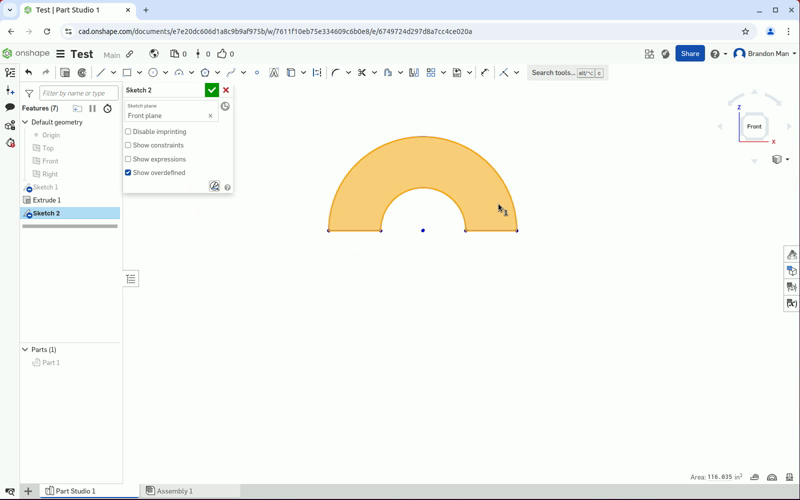
scroll(-6)
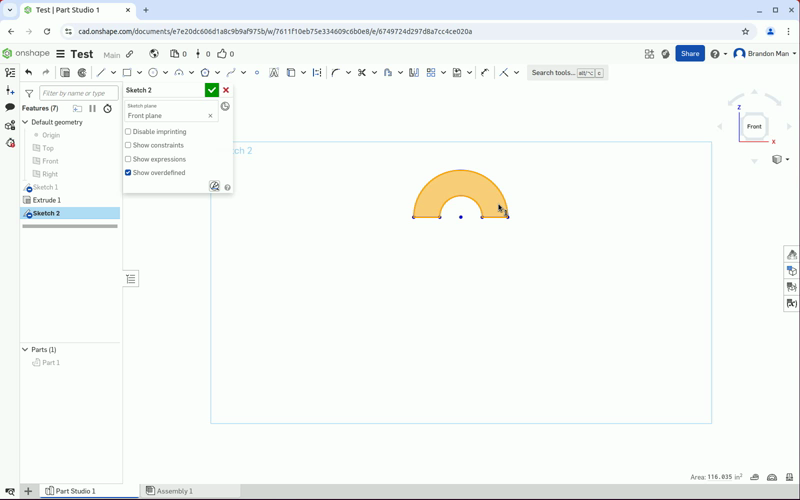
mouse_move(73, 352)
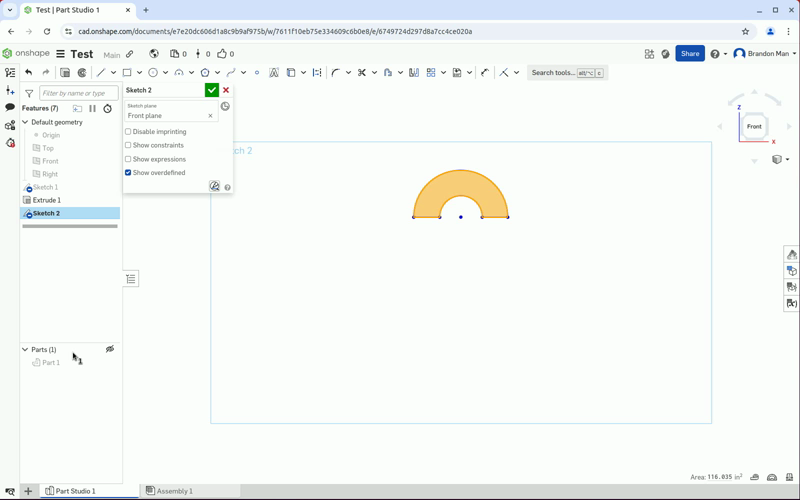
key(shift+y)
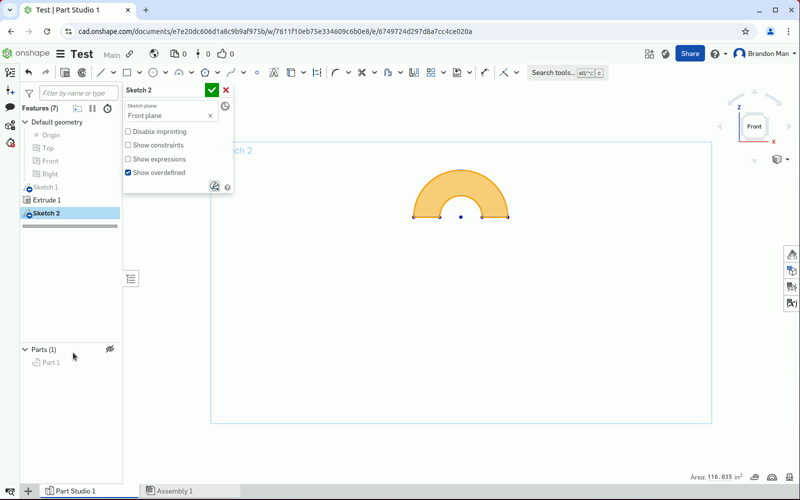
key(shift+e)
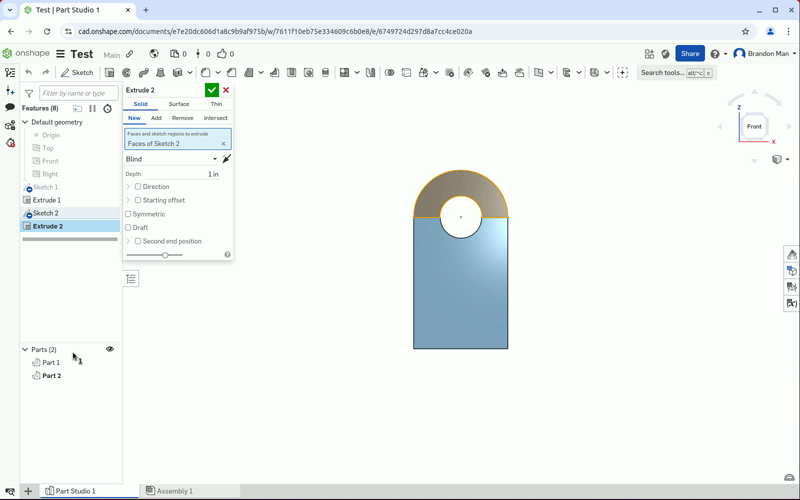
mouse_move(143, 106)
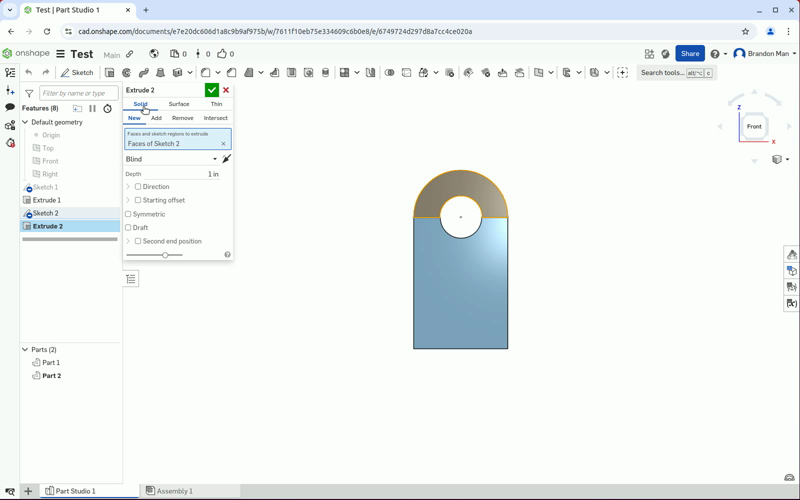
click(143, 106)
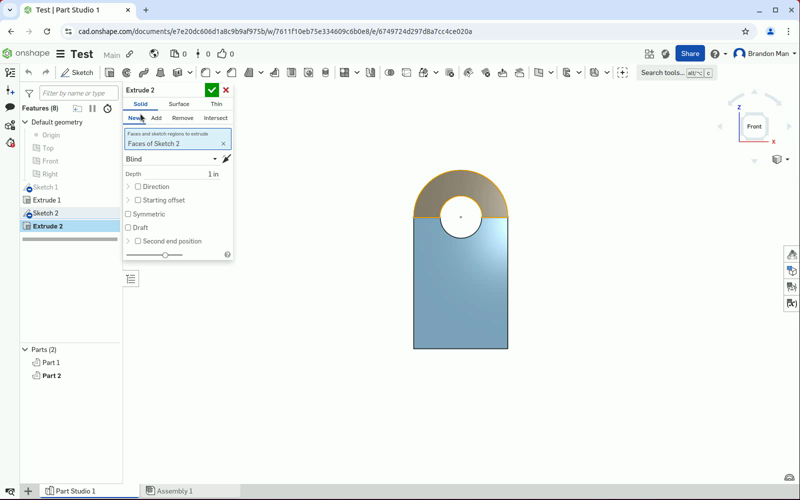
mouse_move(137, 120)
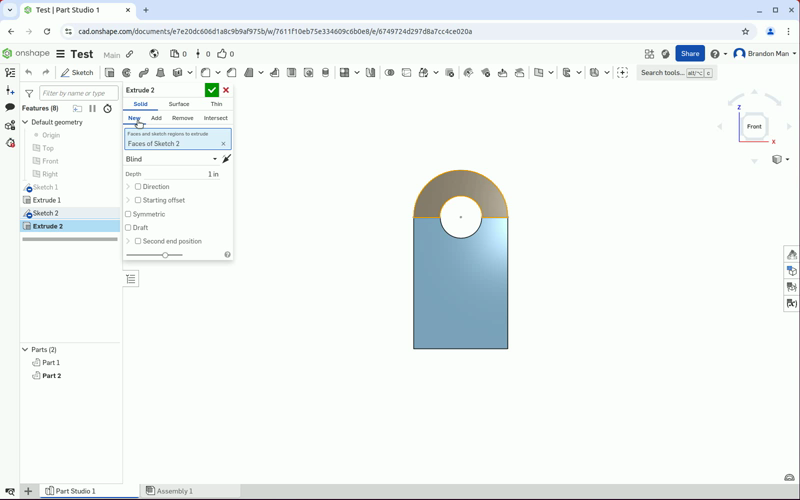
click(137, 120)
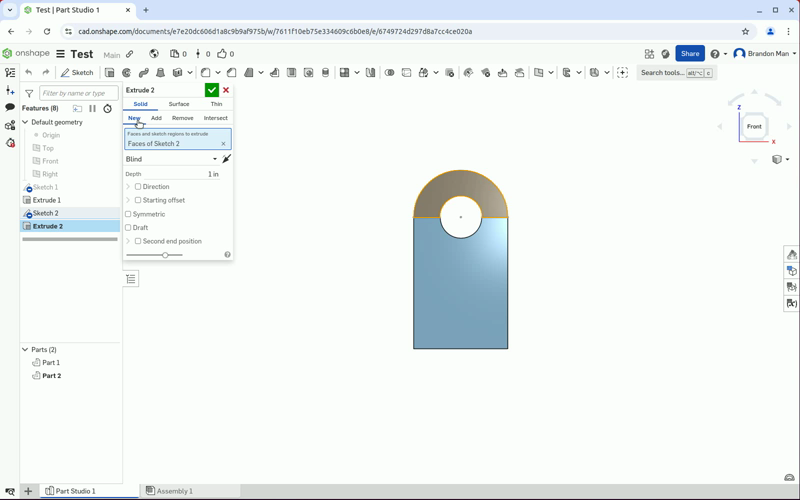
key(tab, 4)
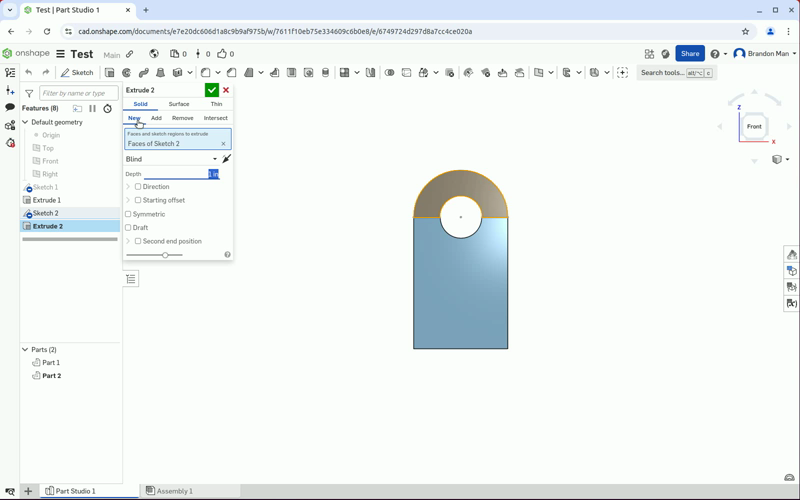
text(9.147)
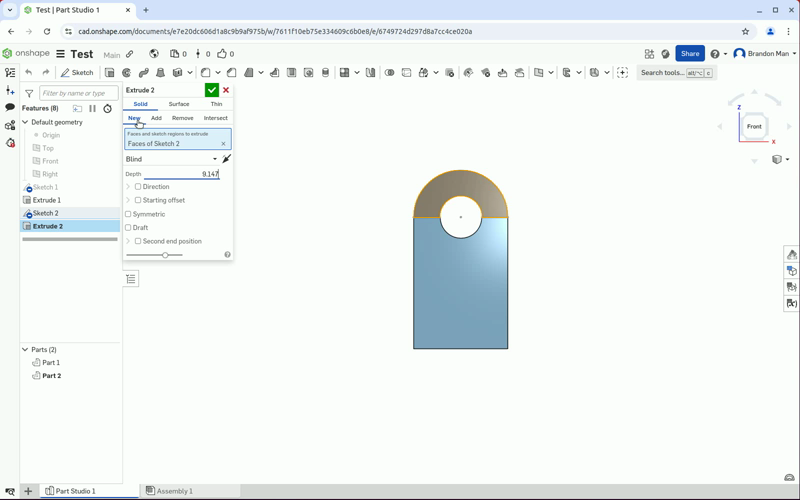
key(enter)
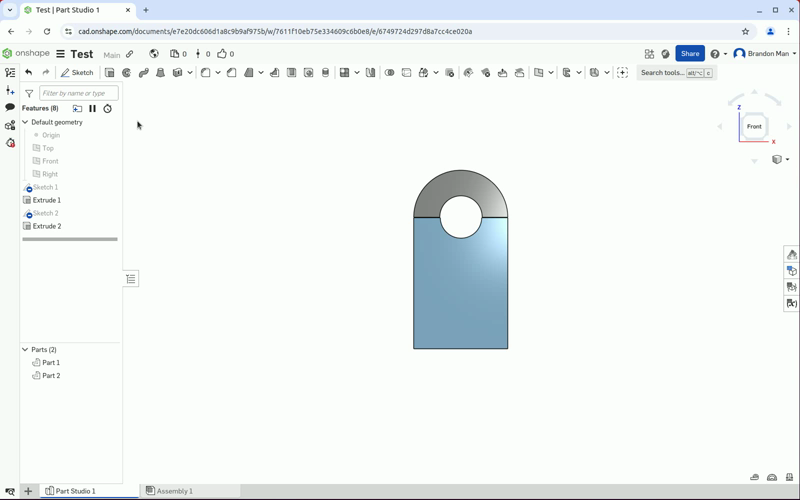
key(shift+h)
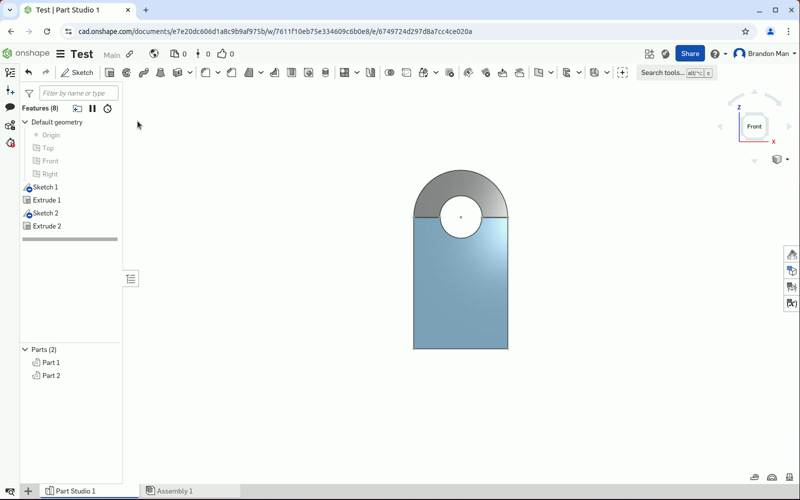
key(shift+h)
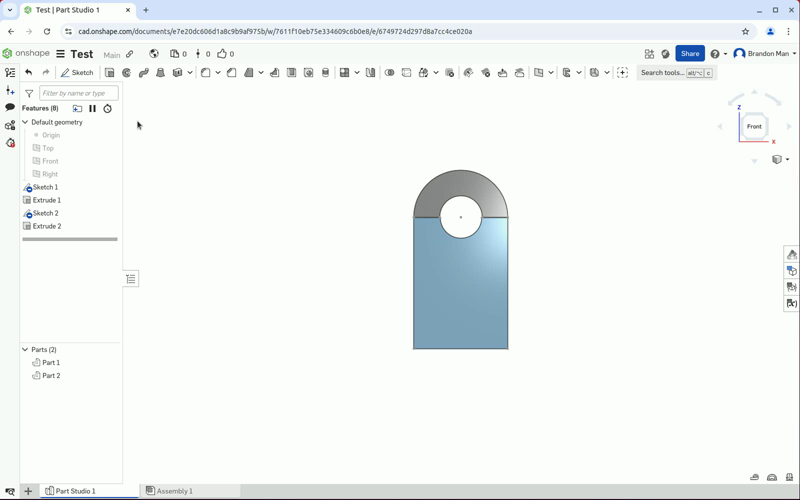
key(shift+7)
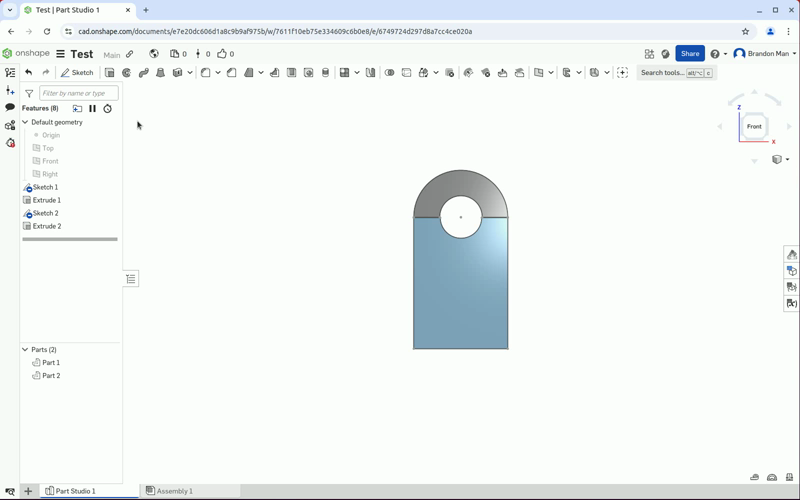
key(left, 2)
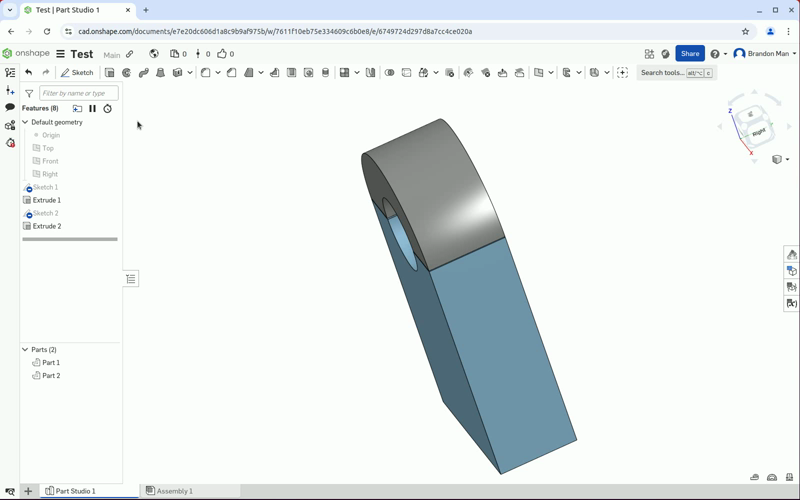
key(down, 2)
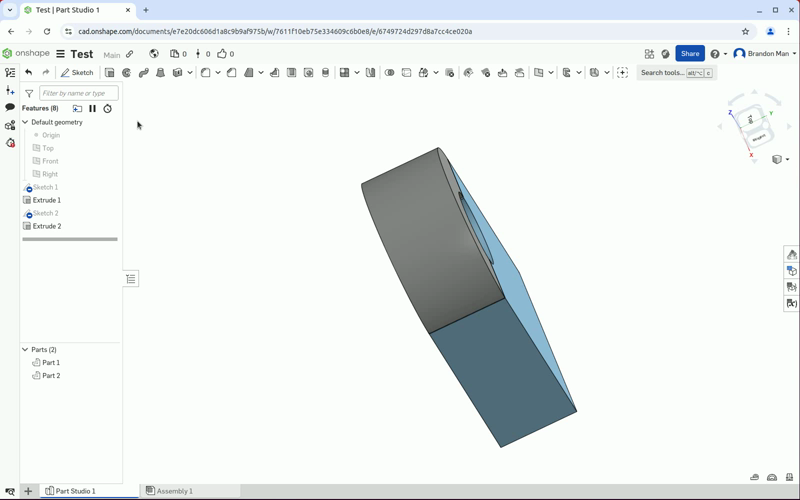
key(up, 2)
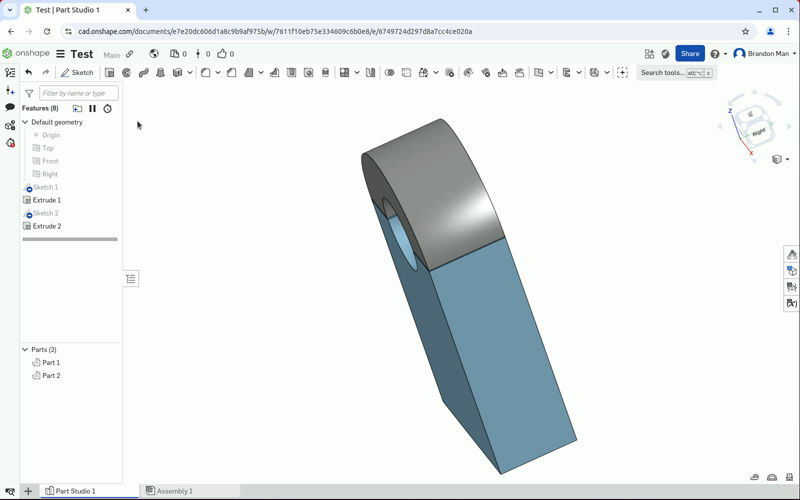
key(right, 2)
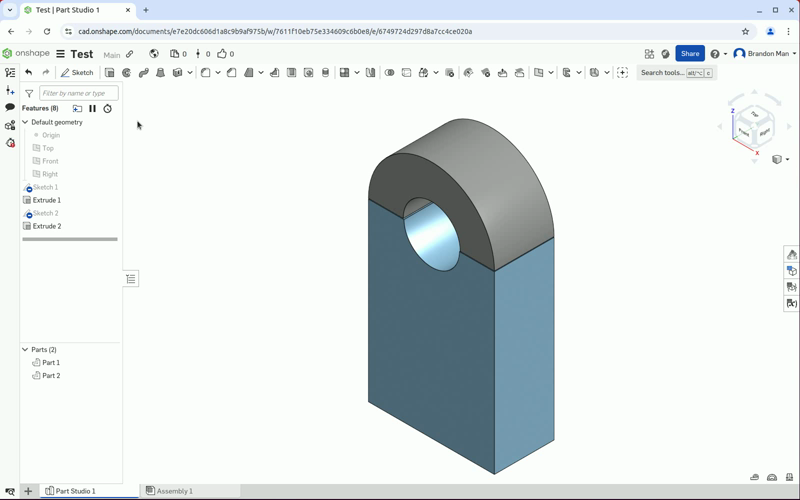
mouse_move(73, 189)
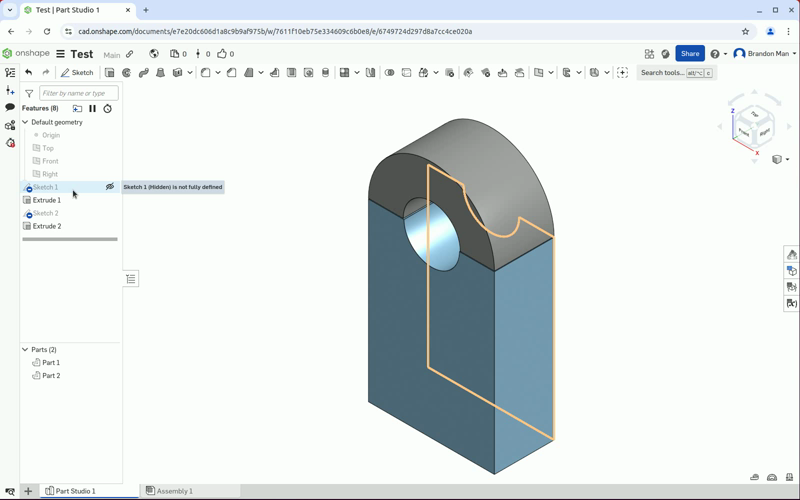
click(73, 189)